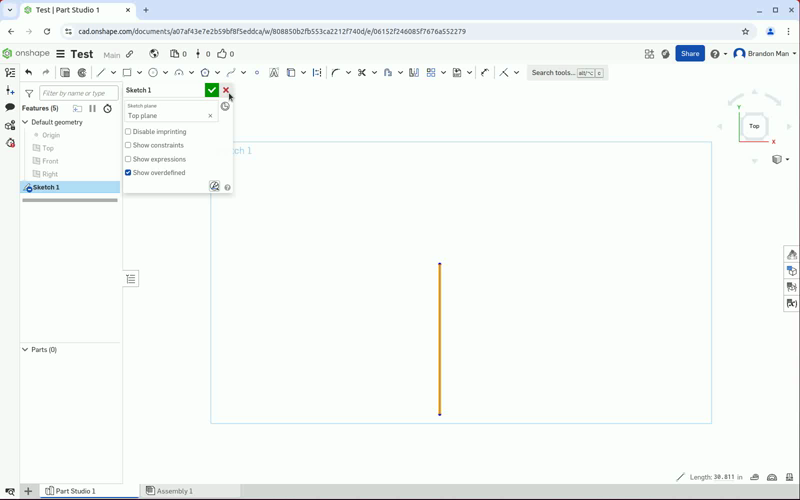
key(shift+h)
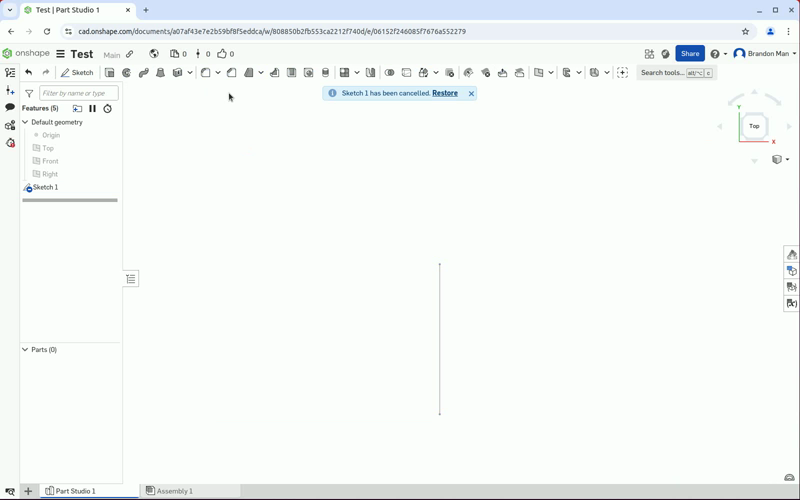
key(shift+s)
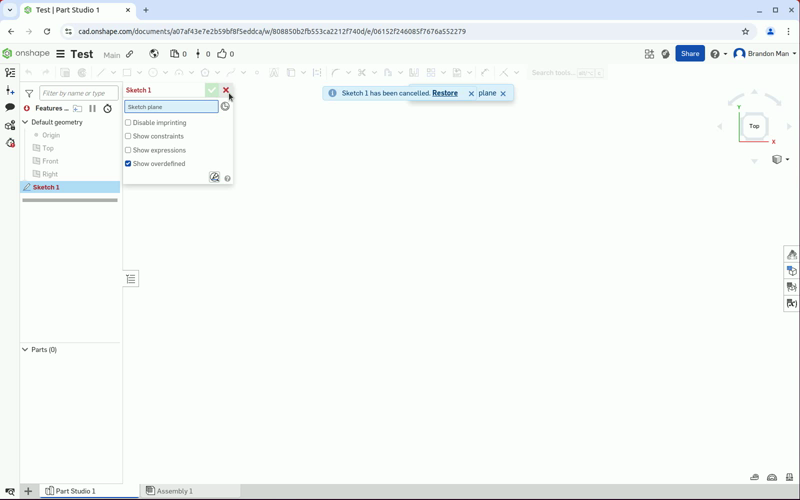
mouse_move(73, 150)
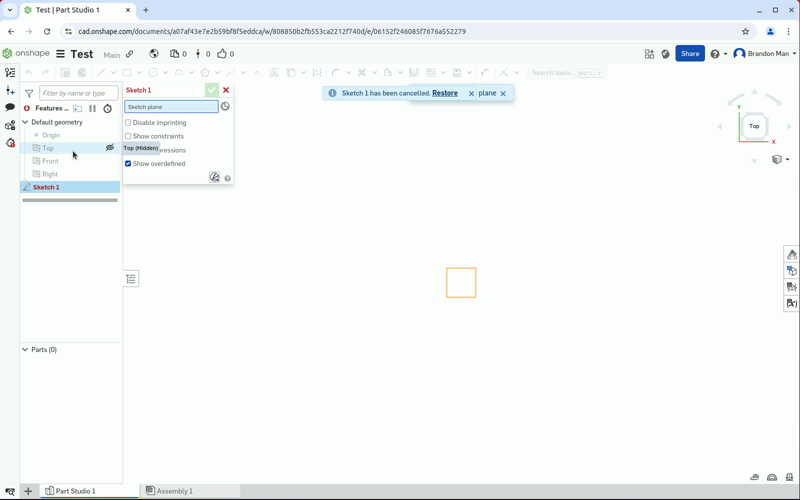
click(73, 150)
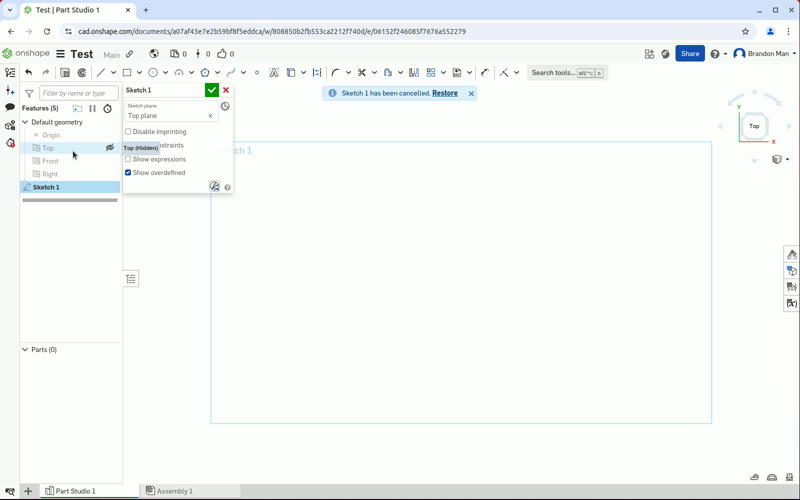
mouse_move(73, 352)
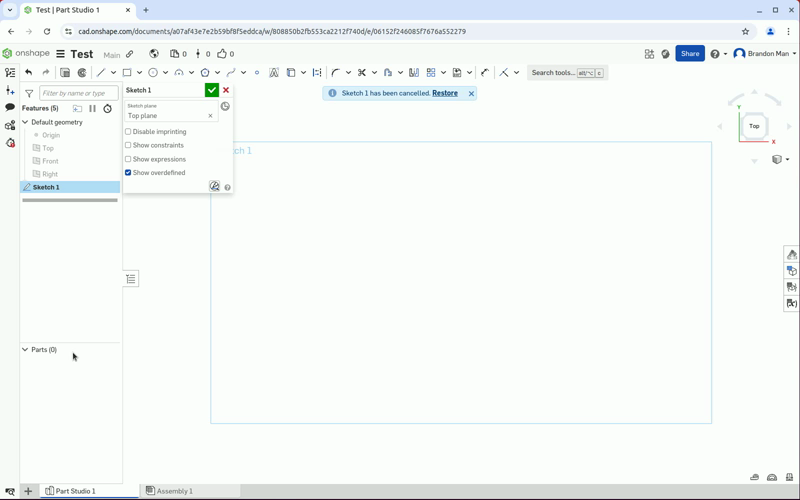
key(y)
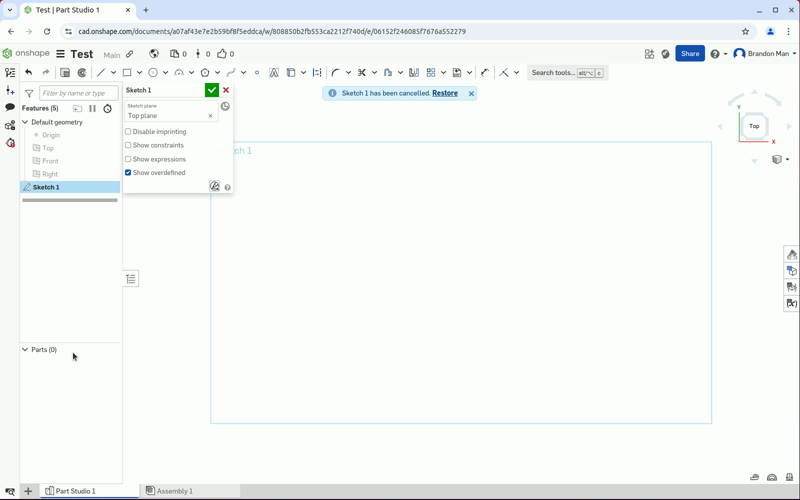
key(c)
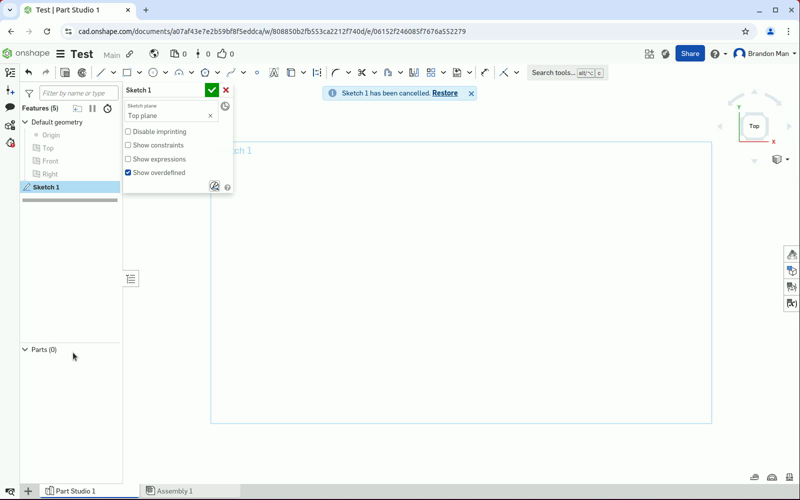
key_down(shift)
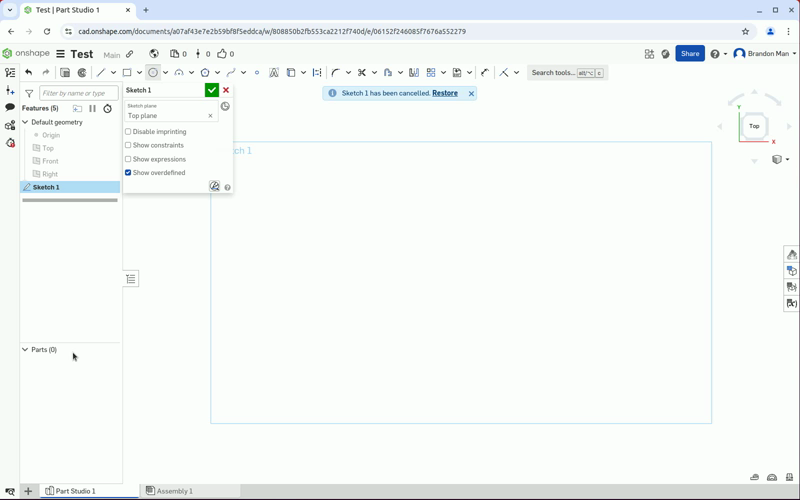
mouse_move(461, 282)
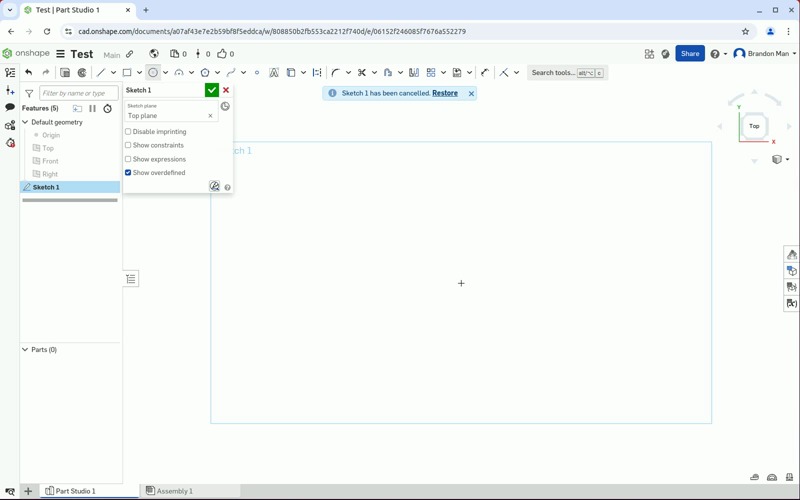
click(461, 282)
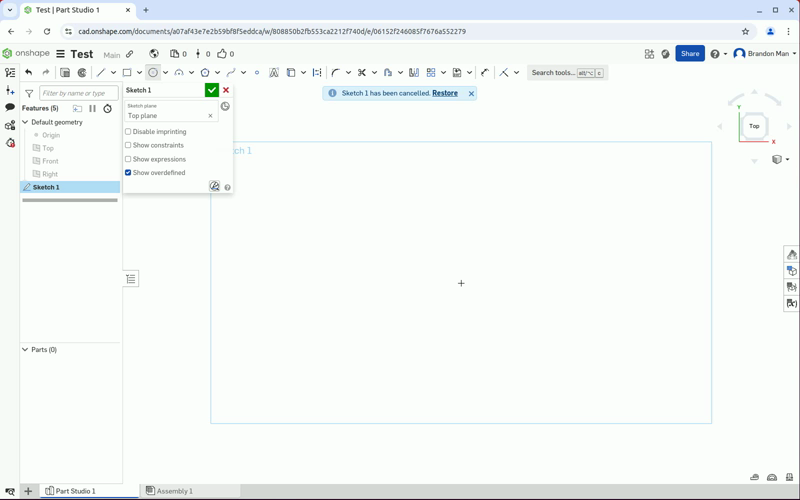
key_up(shift)
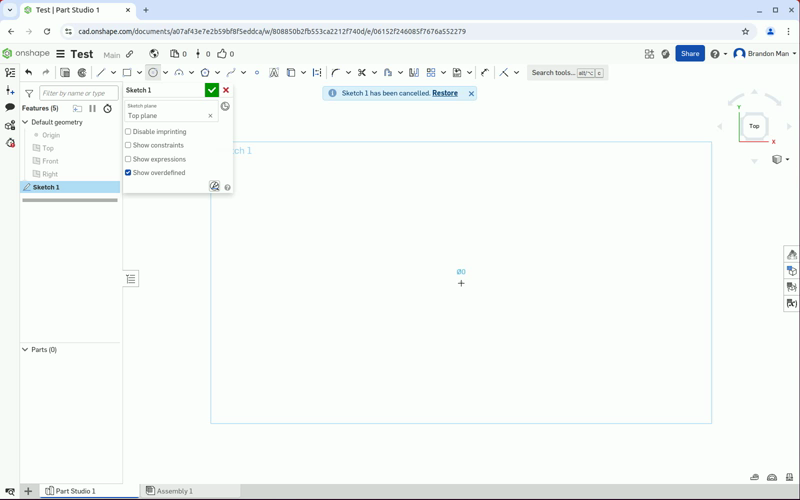
mouse_move(494, 282)
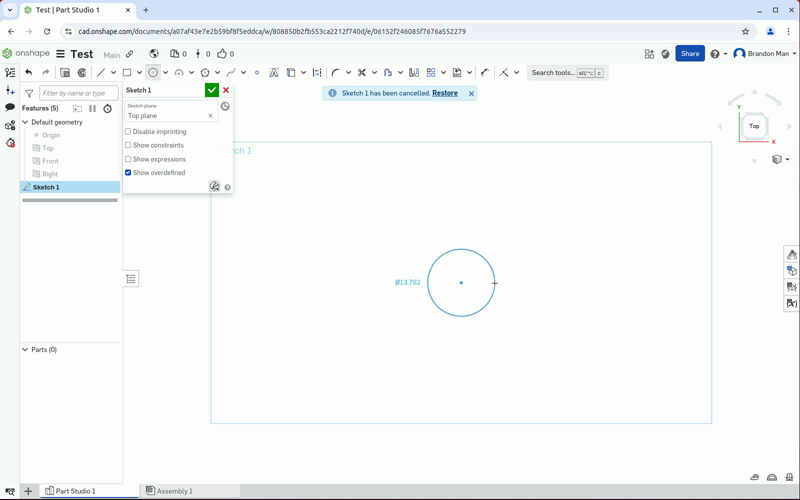
click(494, 282)
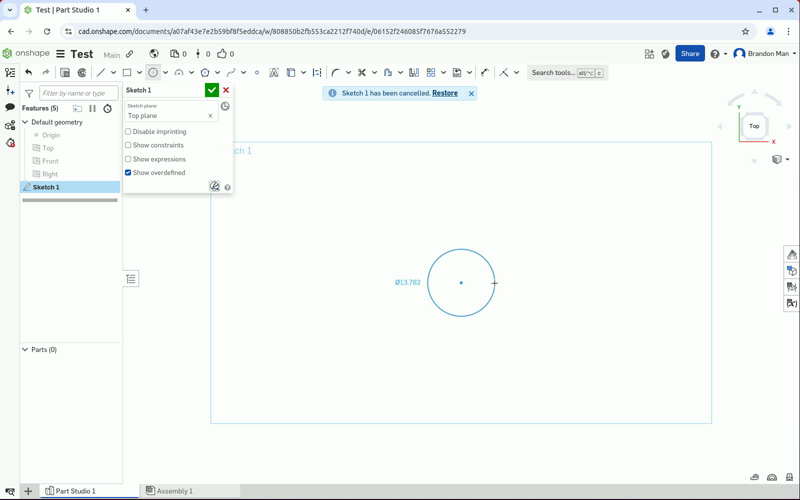
key(esc)
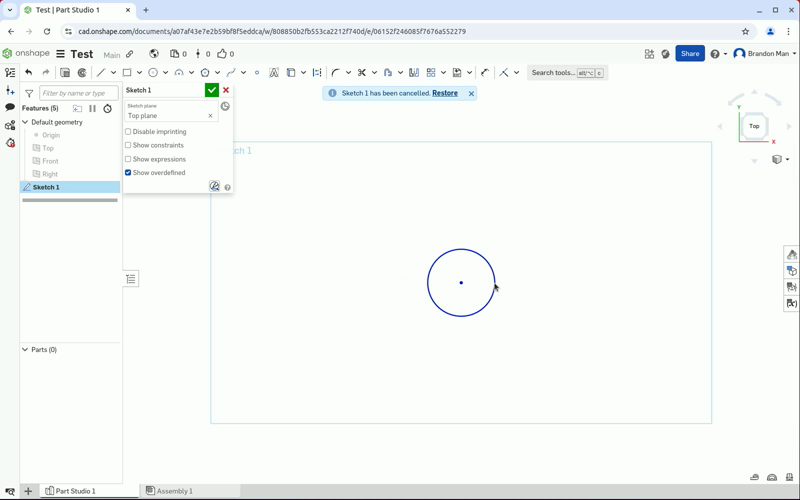
key(c)
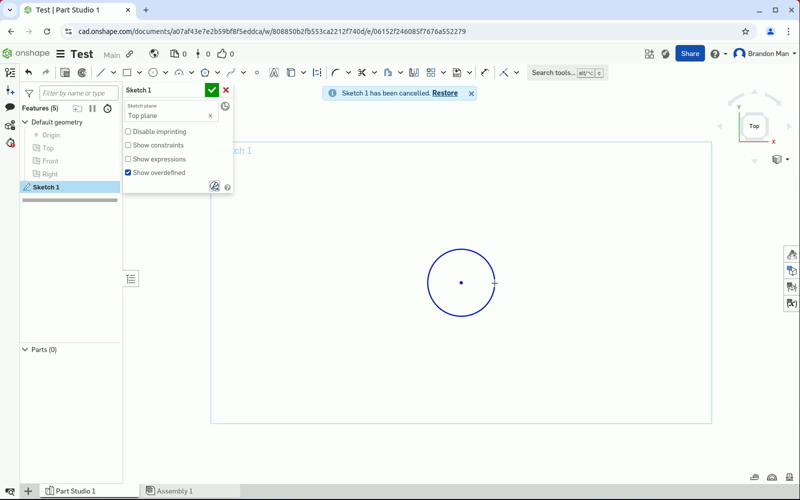
key_down(shift)
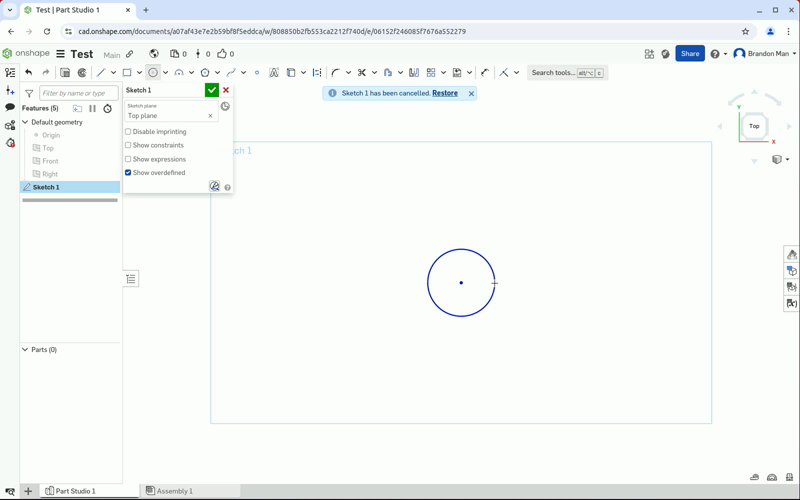
mouse_move(461, 282)
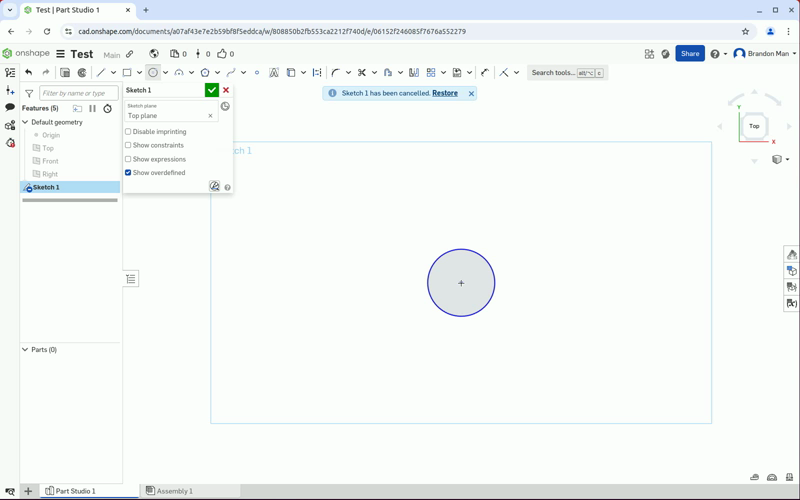
click(461, 282)
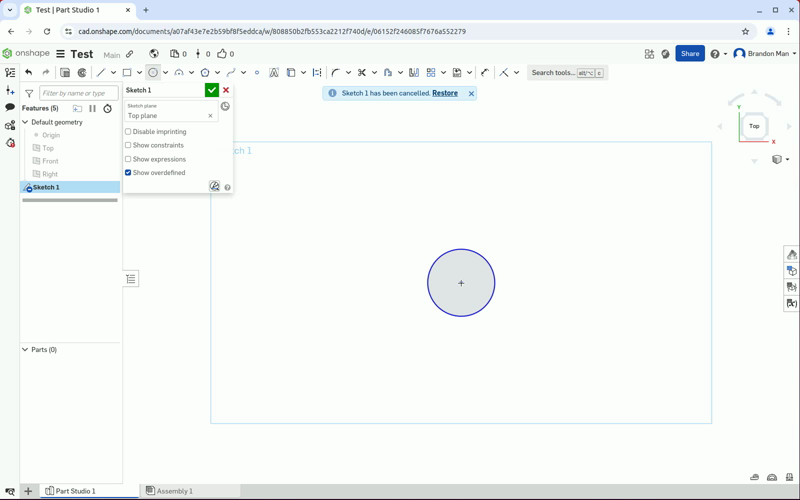
key_up(shift)
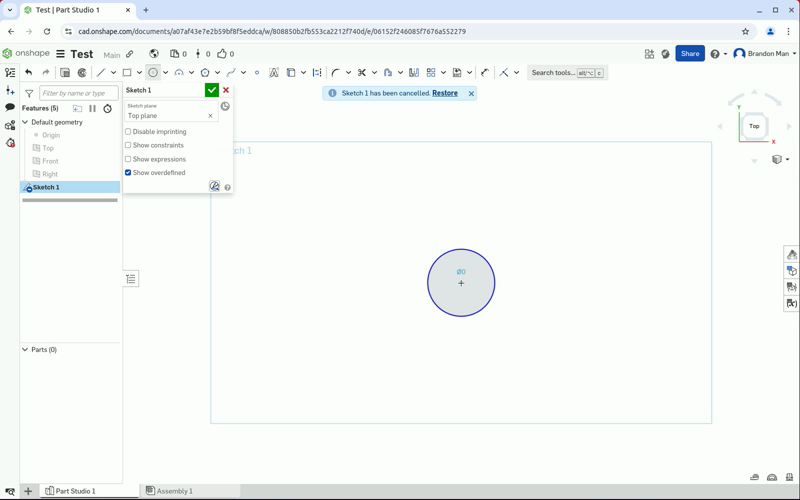
mouse_move(488, 282)
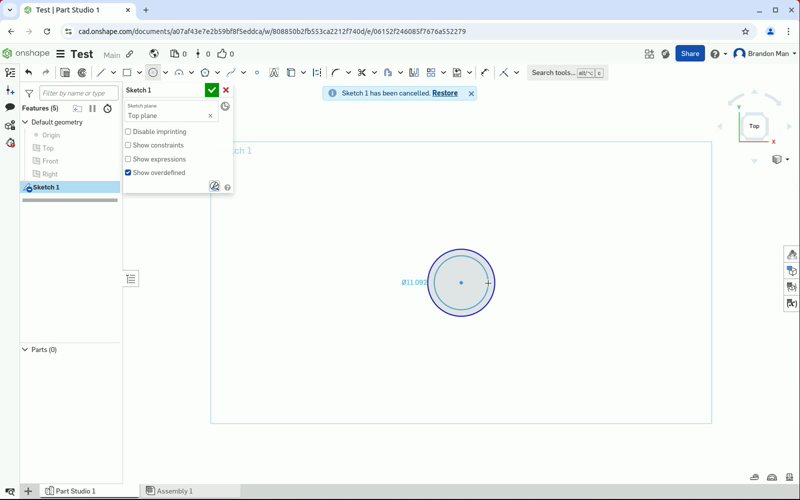
click(488, 282)
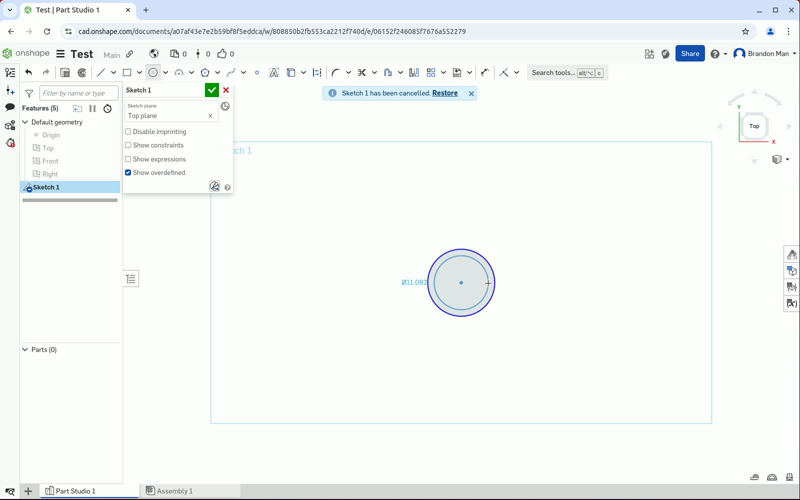
key(esc)
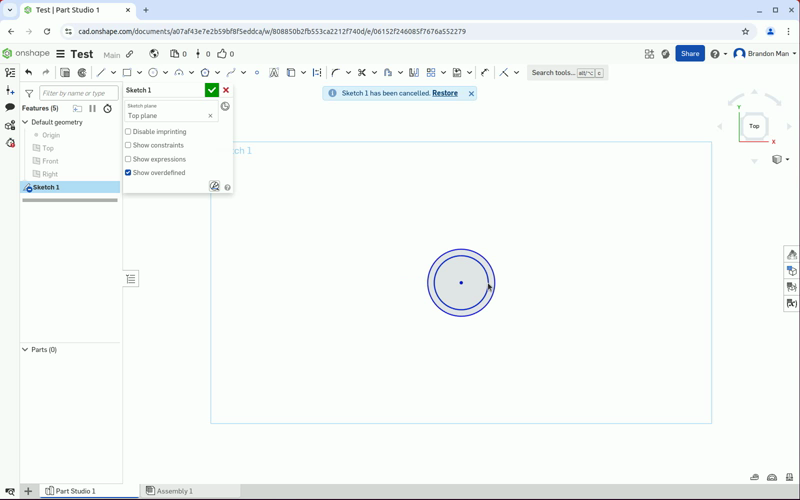
mouse_move(444, 256)
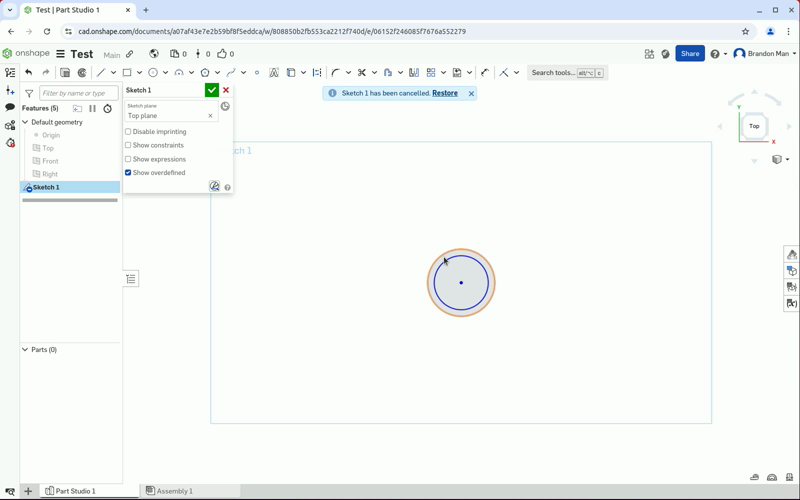
scroll(6)
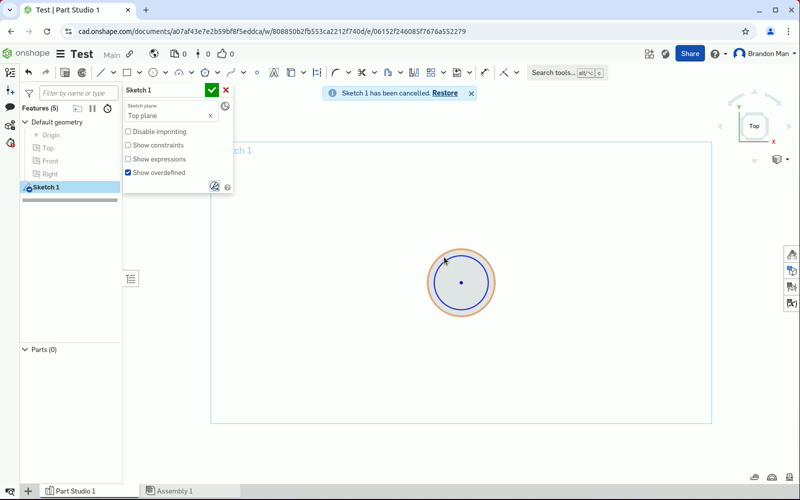
scroll(6)
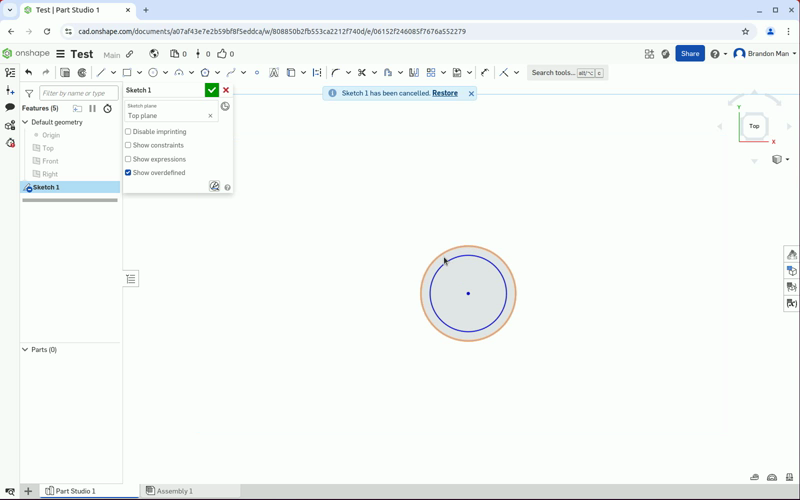
scroll(6)
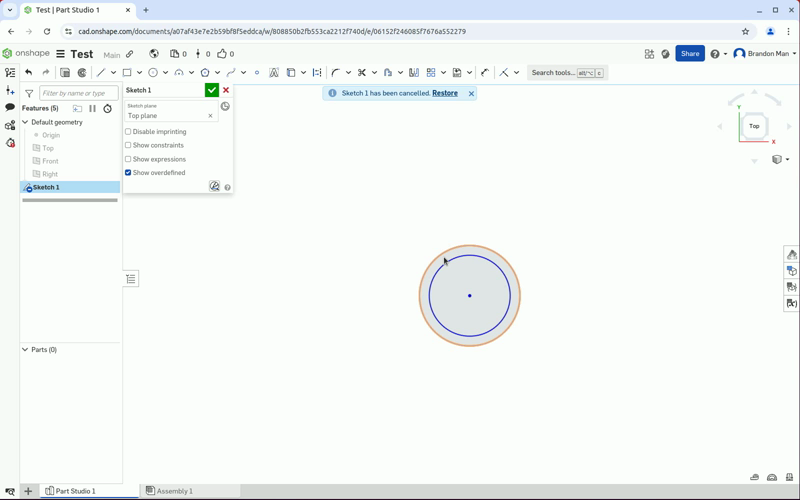
scroll(6)
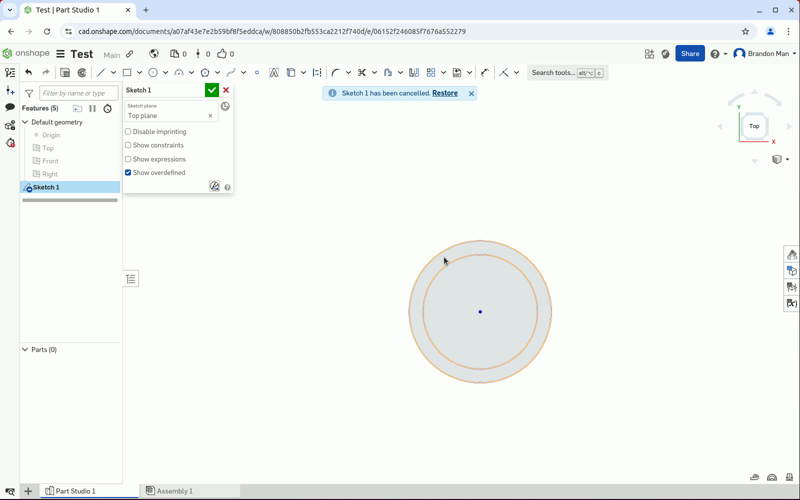
scroll(6)
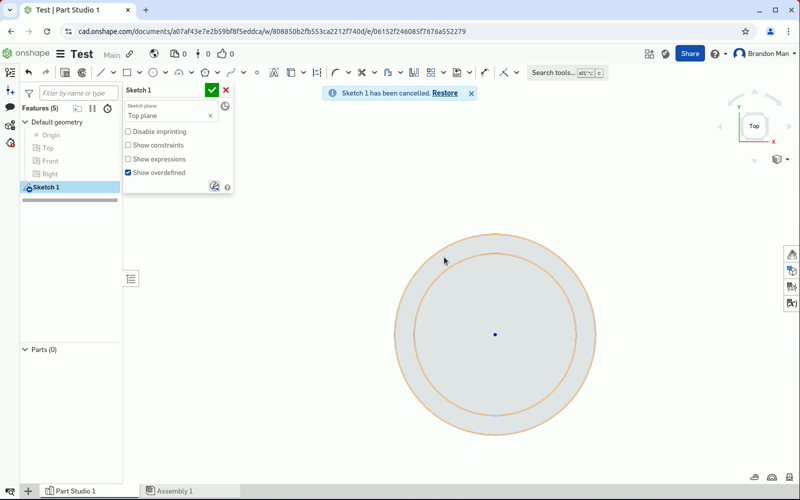
scroll(6)
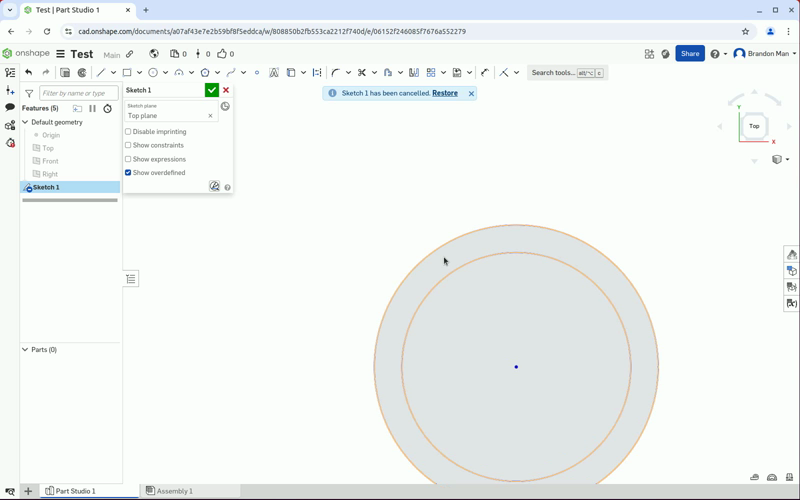
scroll(6)
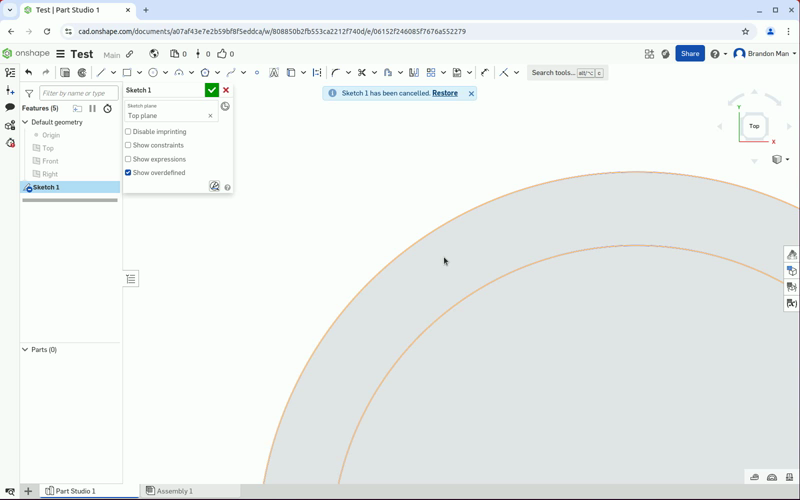
click(444, 256)
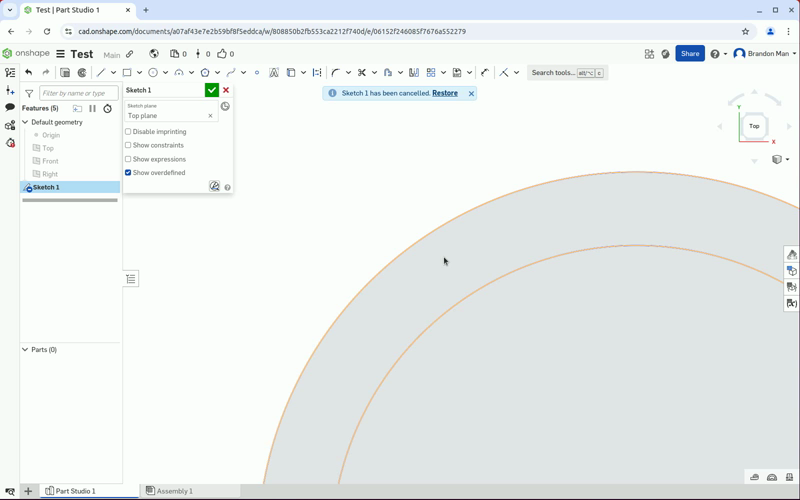
scroll(-6)
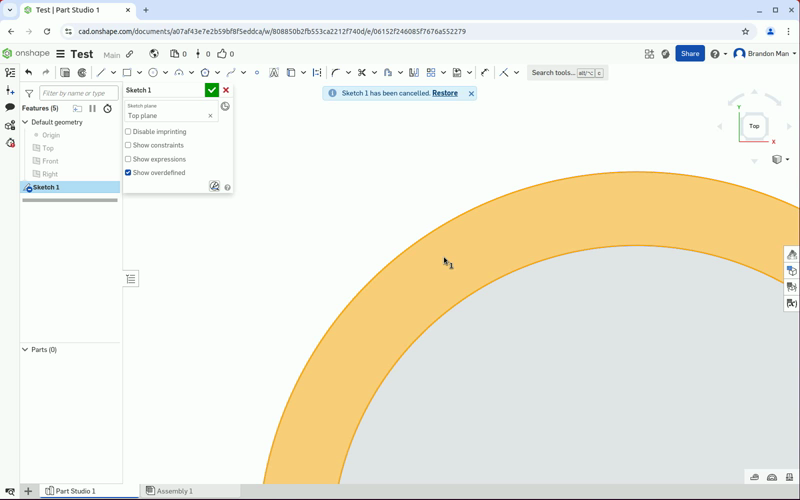
scroll(-6)
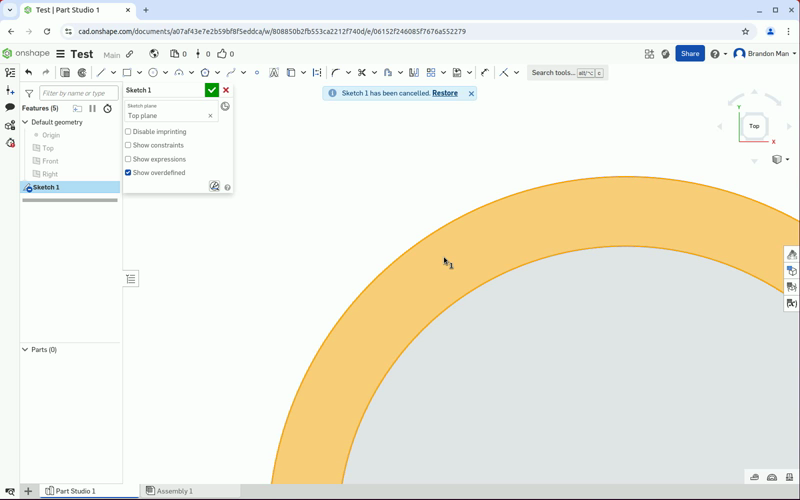
scroll(-6)
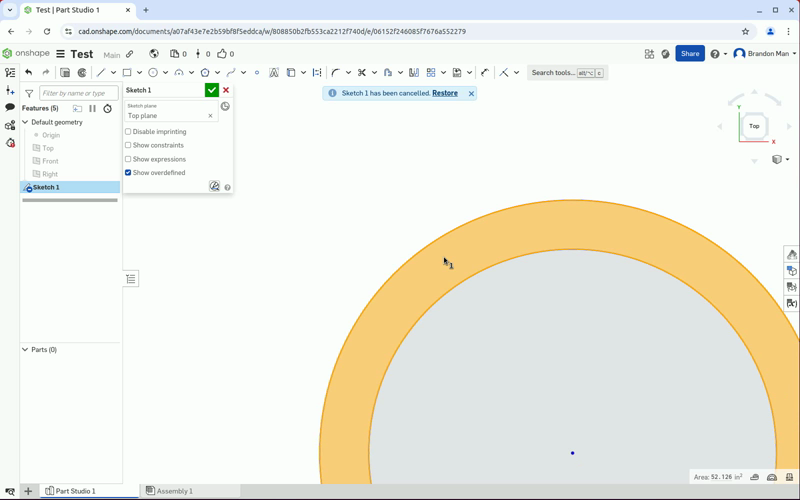
scroll(-6)
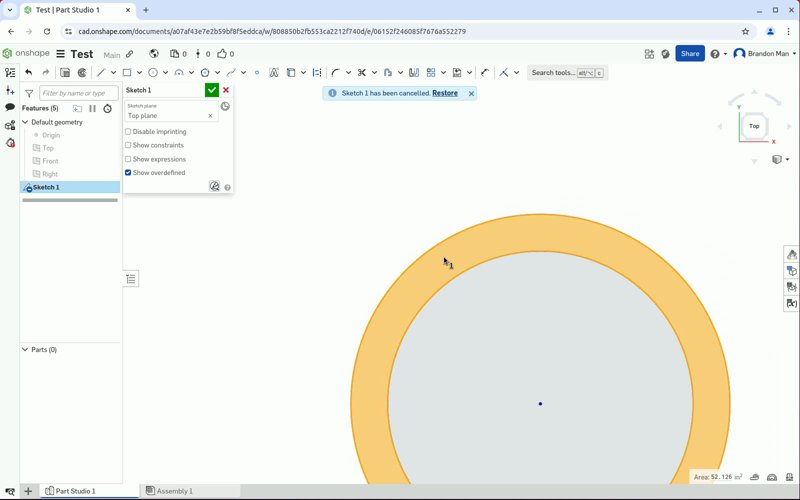
scroll(-6)
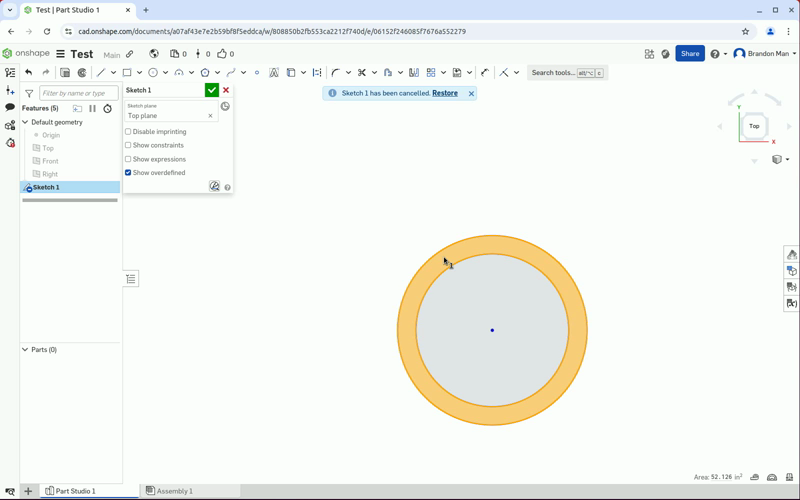
scroll(-6)
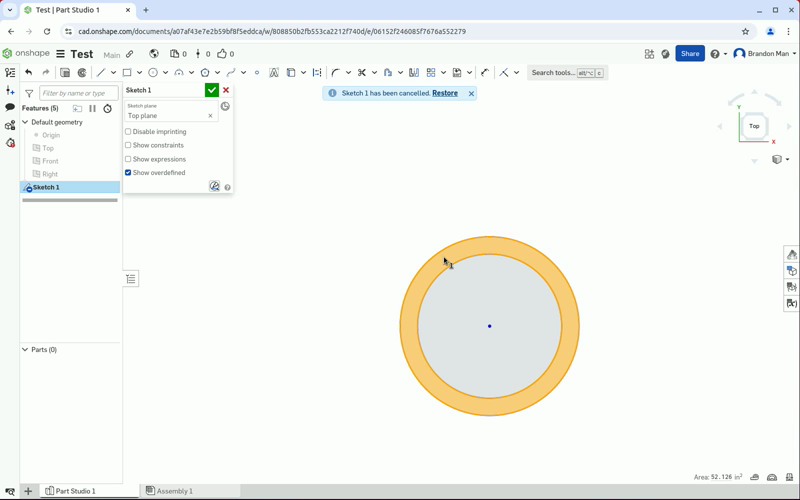
scroll(-6)
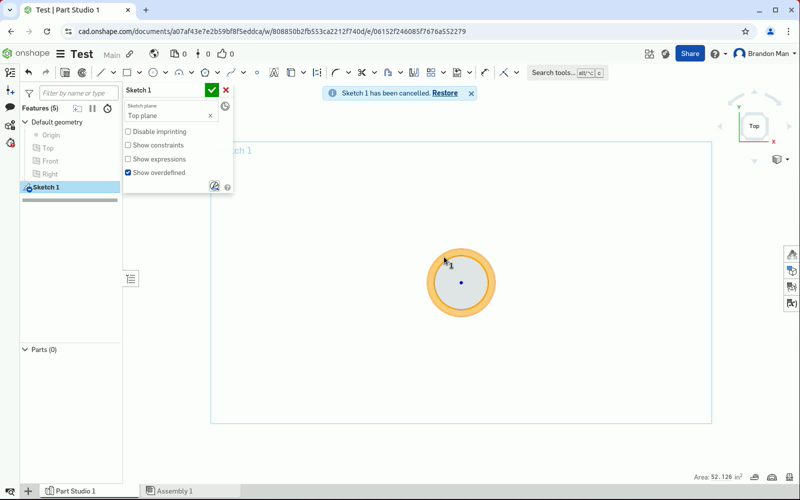
mouse_move(73, 352)
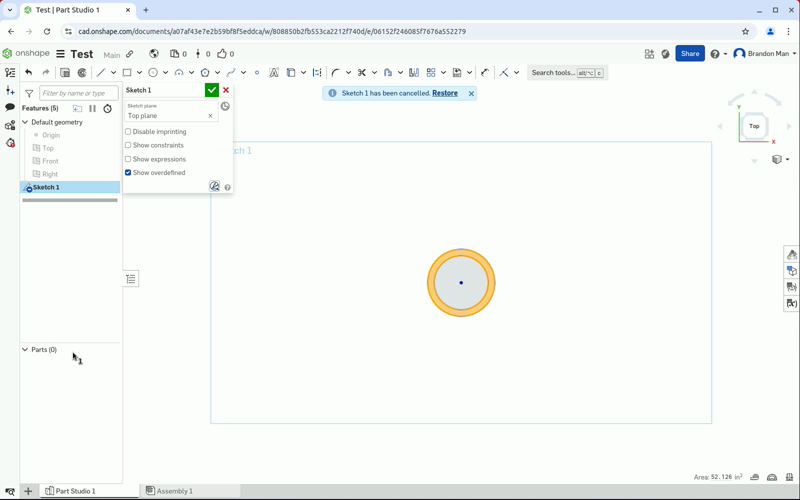
key(shift+y)
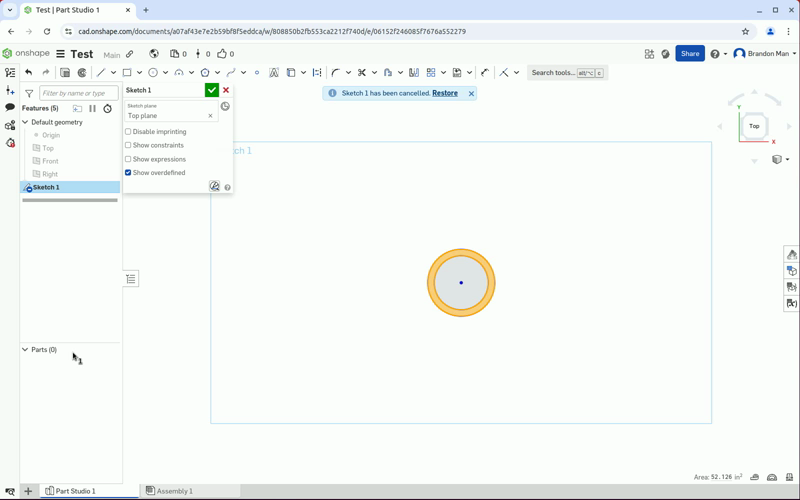
key(shift+e)
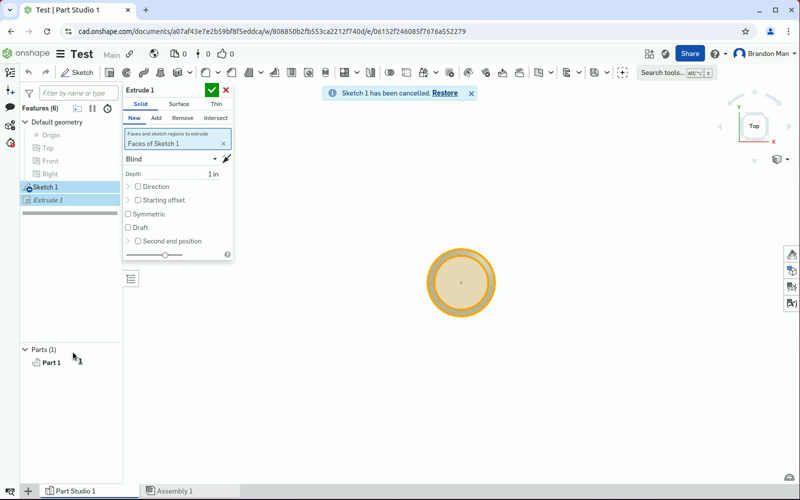
mouse_move(143, 106)
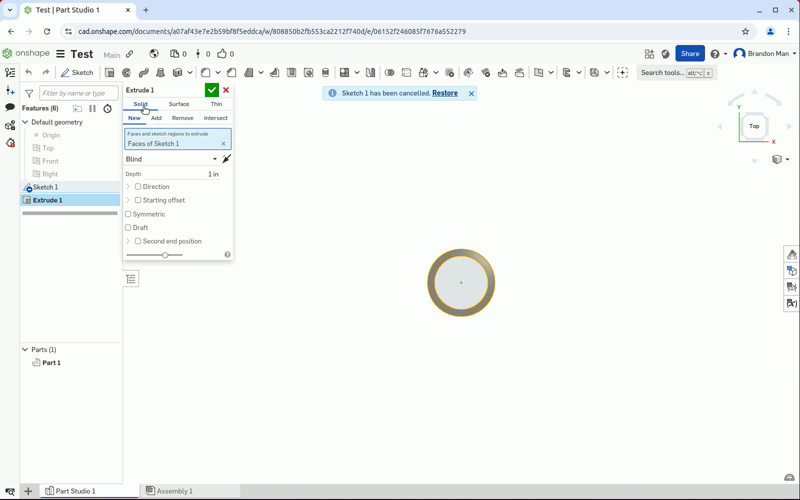
click(143, 106)
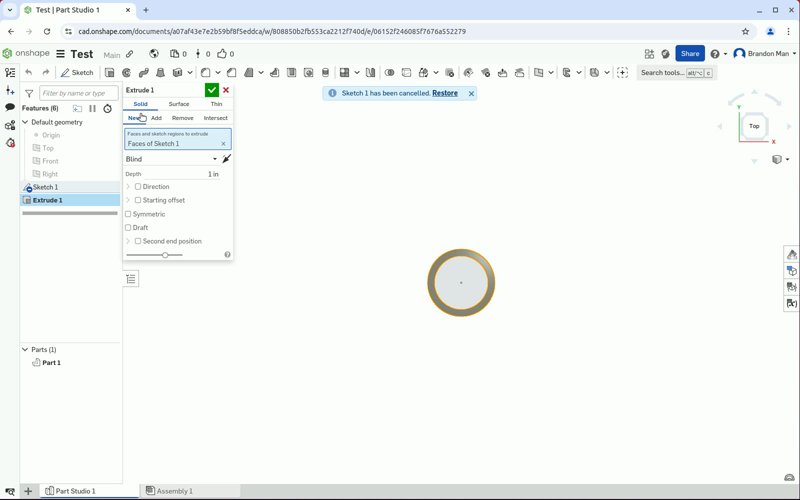
mouse_move(137, 120)
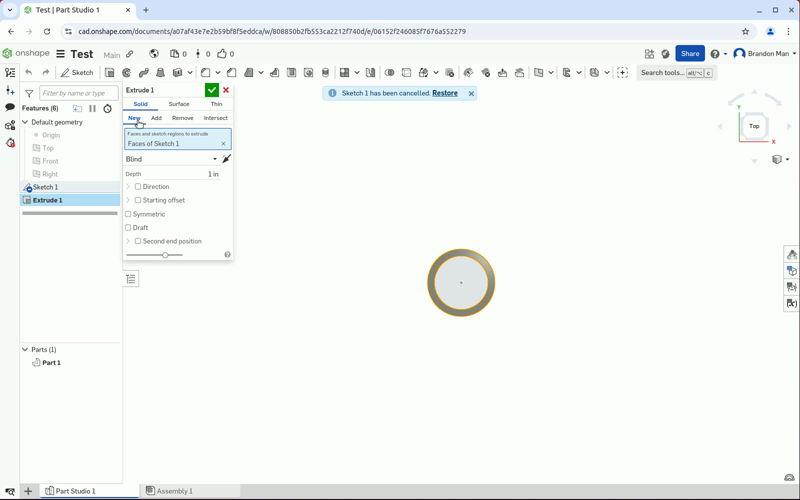
click(137, 120)
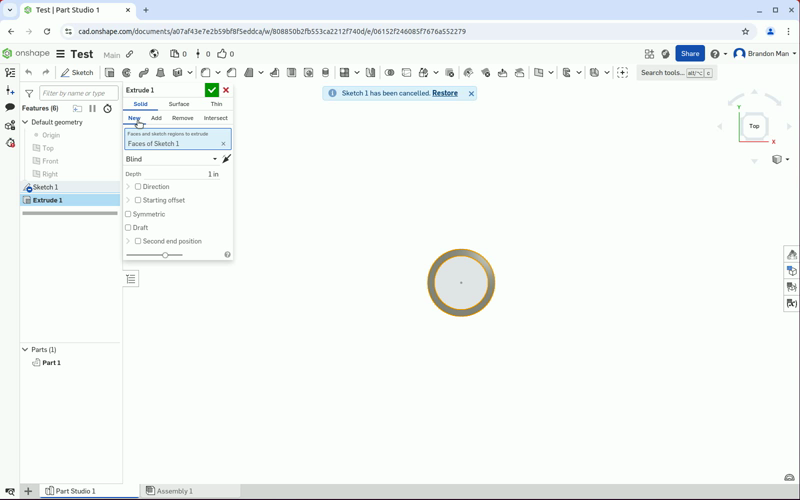
key(tab, 4)
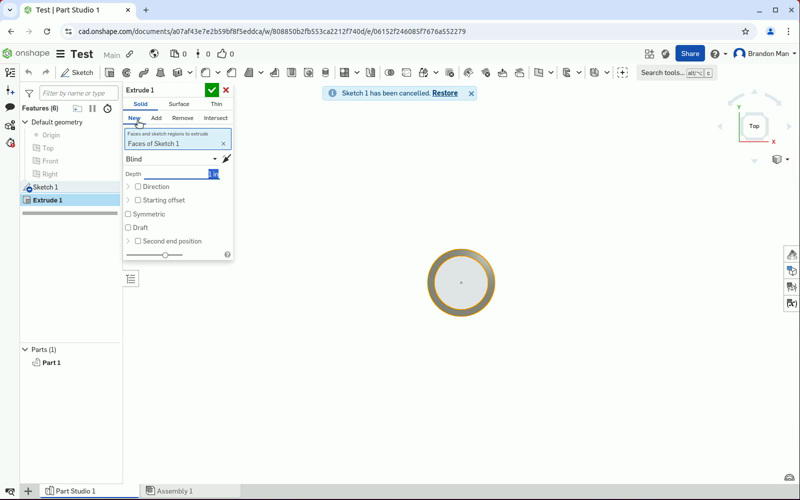
text(23.108)
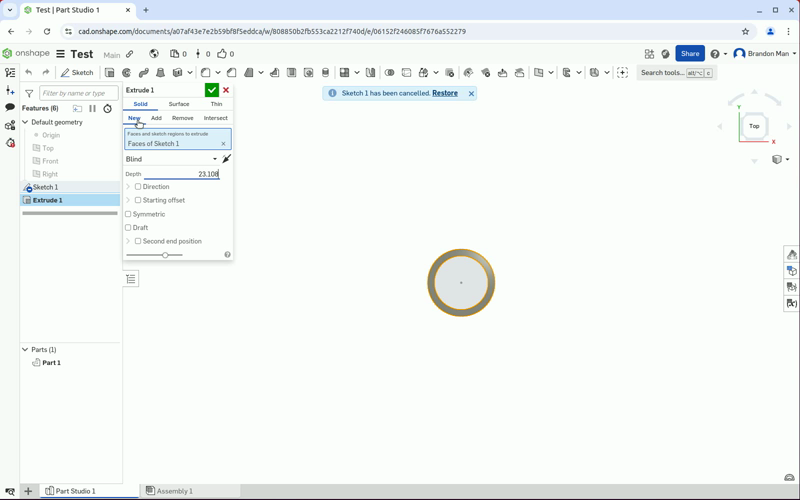
key(enter)
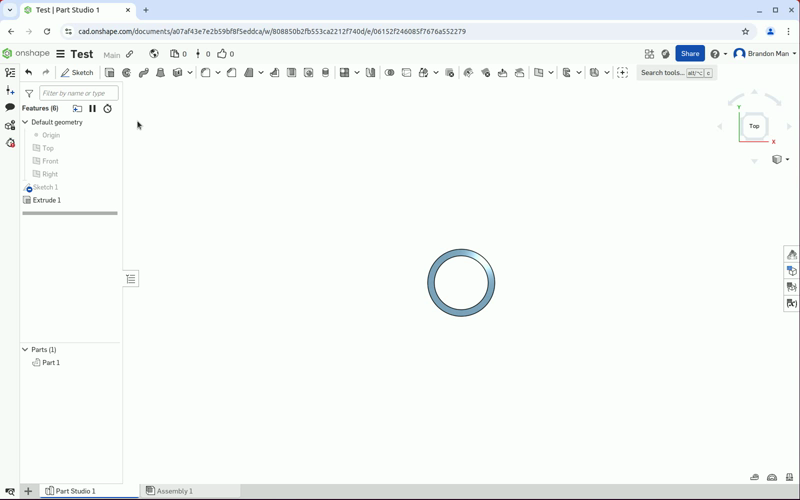
key(shift+h)
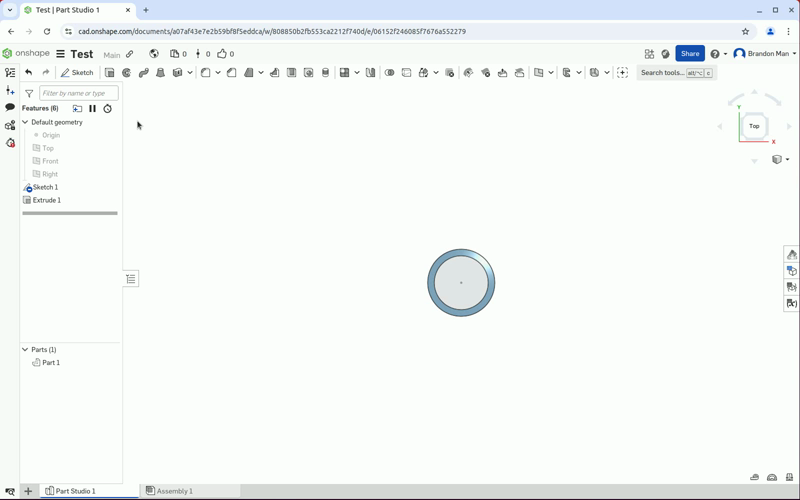
key(shift+h)
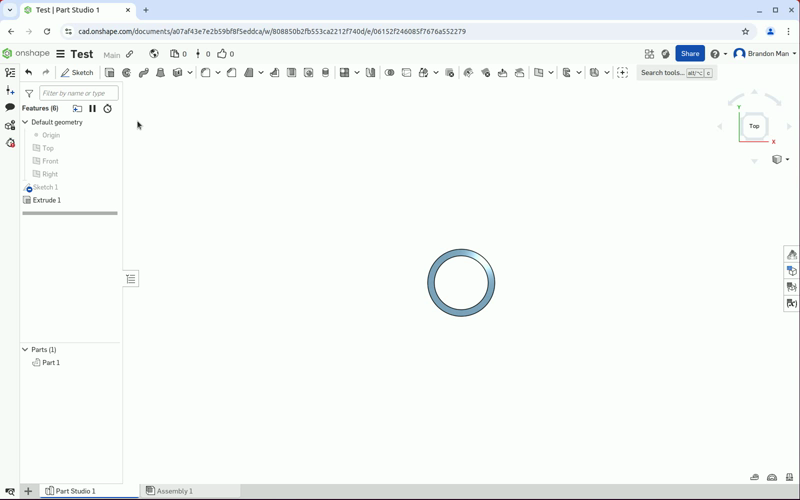
mouse_move(73, 189)
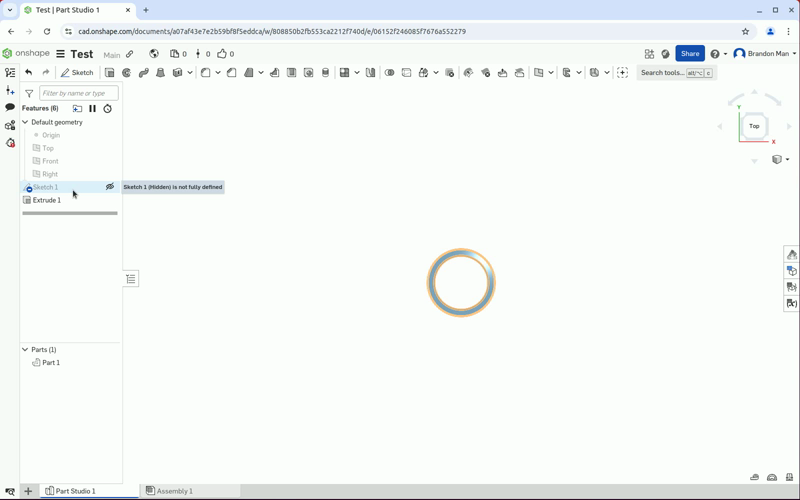
click(73, 189)
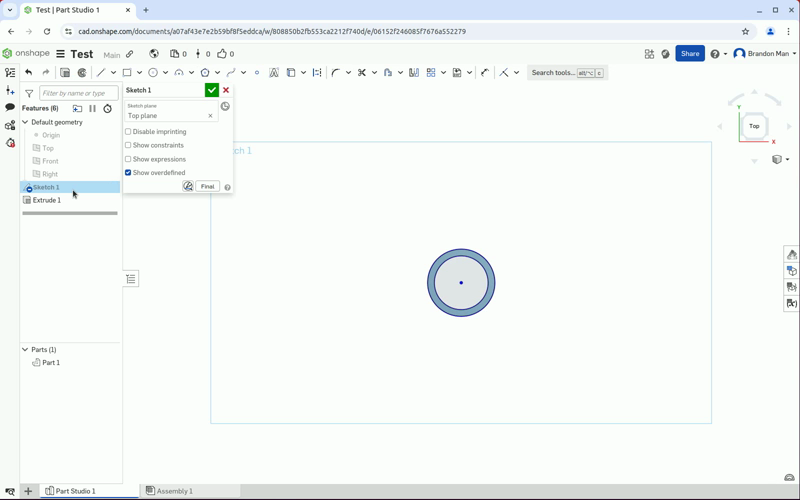
mouse_move(229, 92)
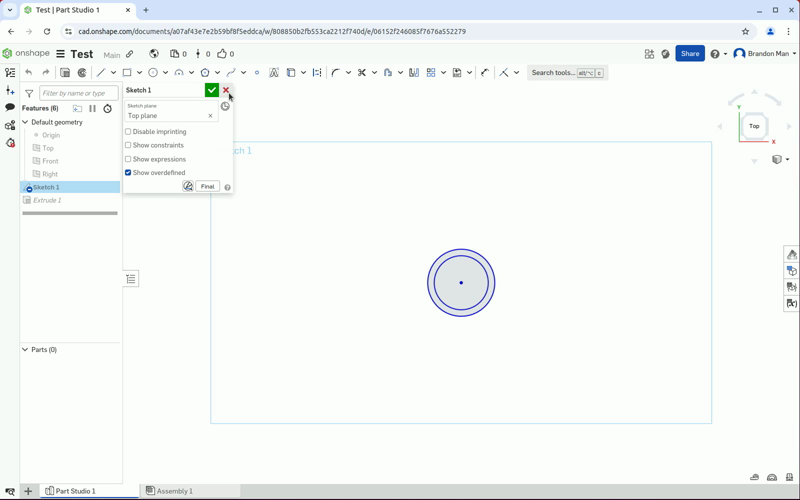
click(229, 92)
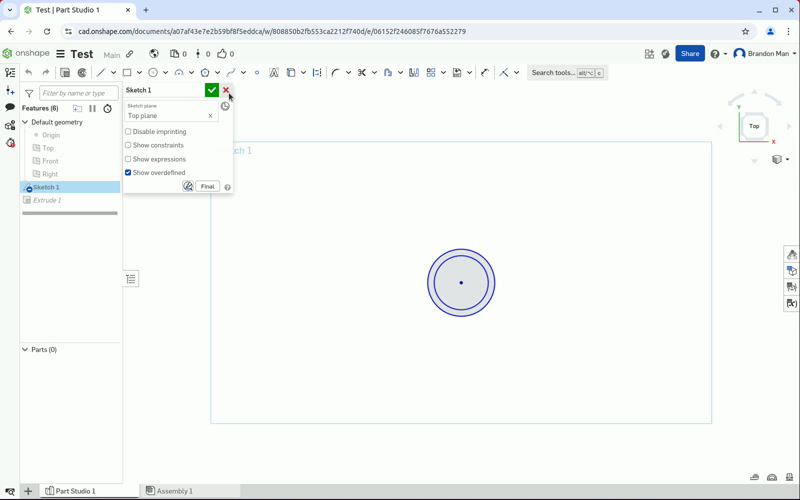
key(shift+s)
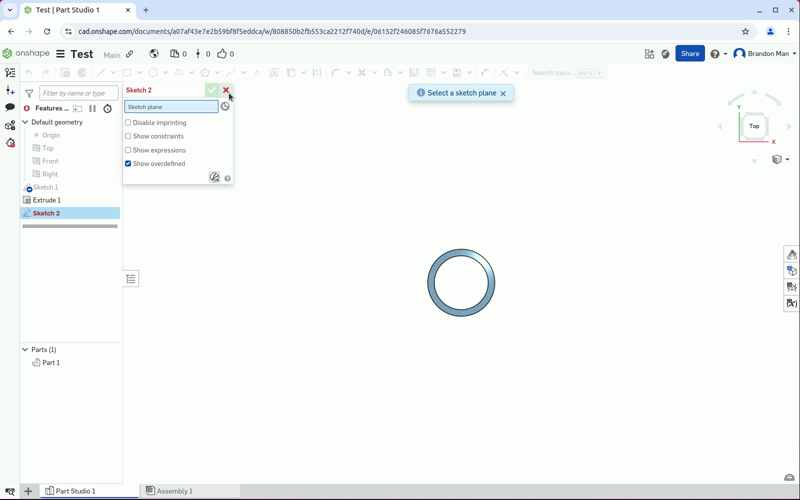
mouse_move(73, 150)
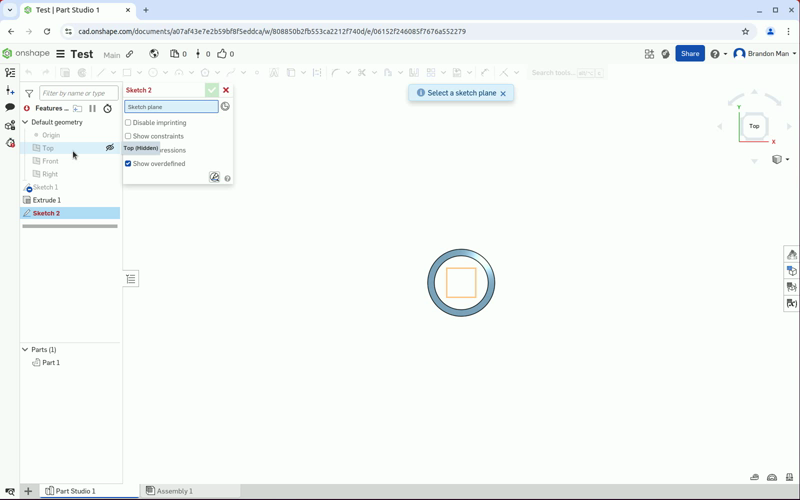
click(73, 150)
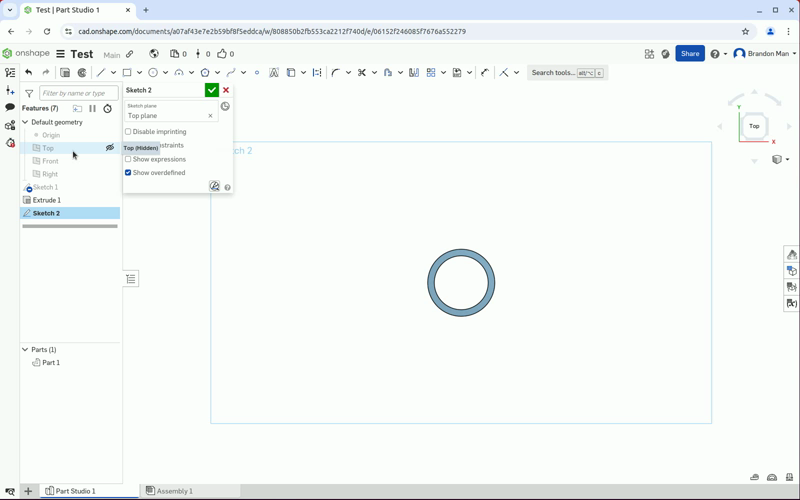
mouse_move(73, 352)
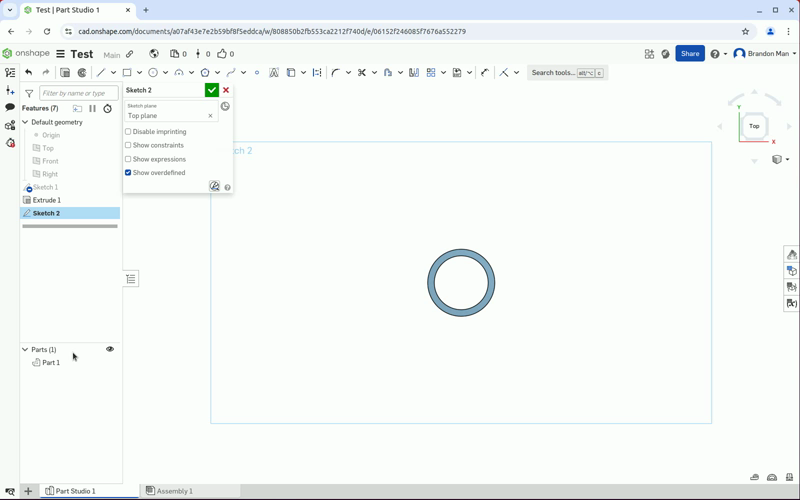
key(y)
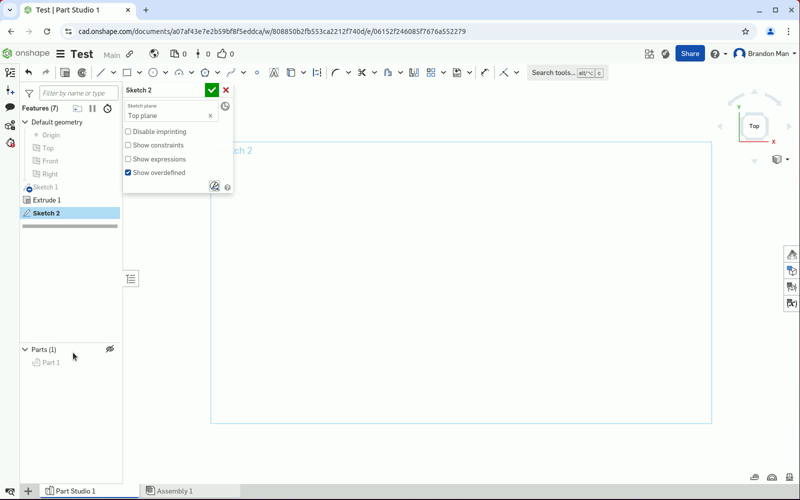
key(c)
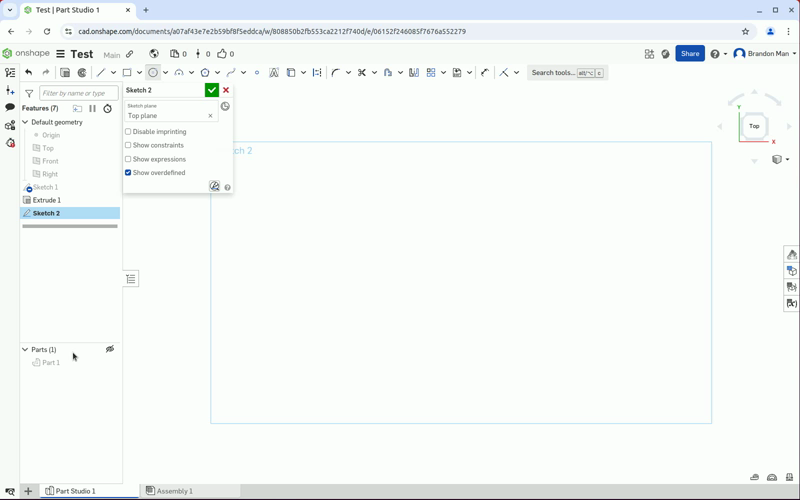
key_down(shift)
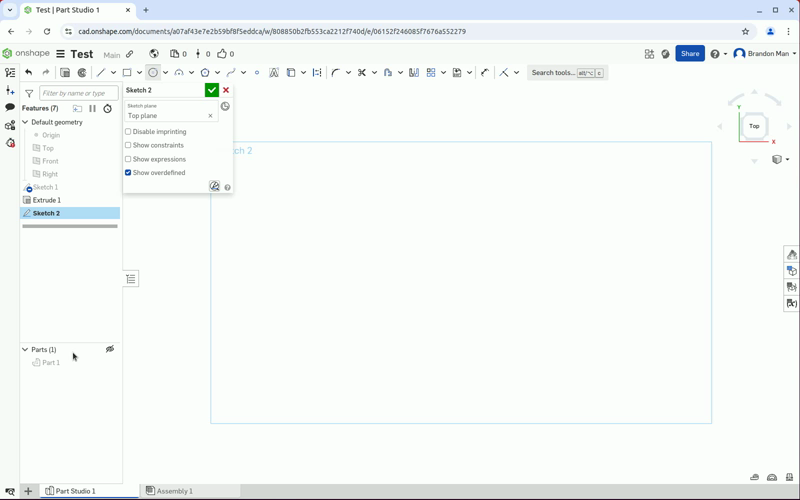
mouse_move(460, 282)
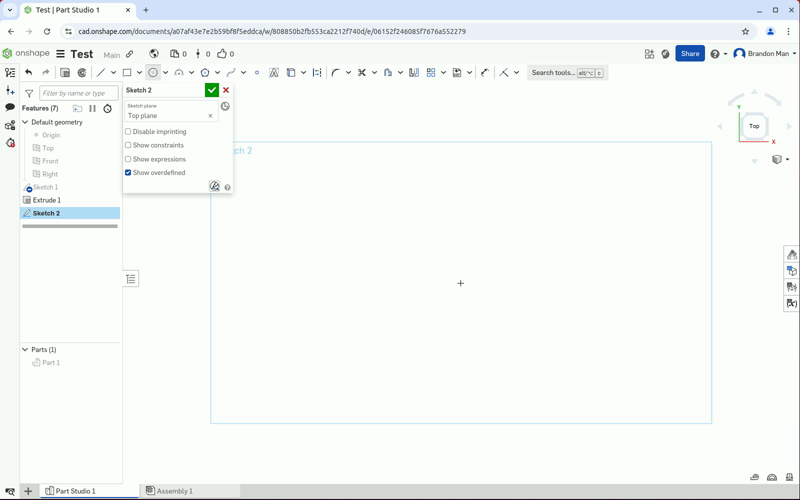
click(460, 282)
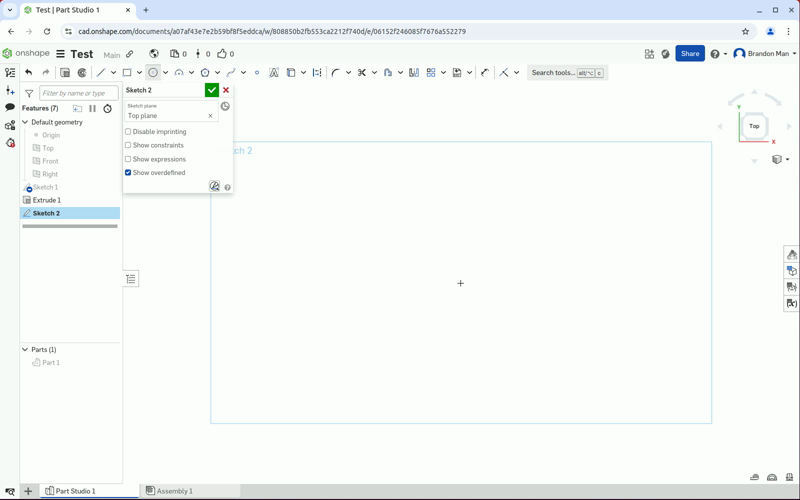
key_up(shift)
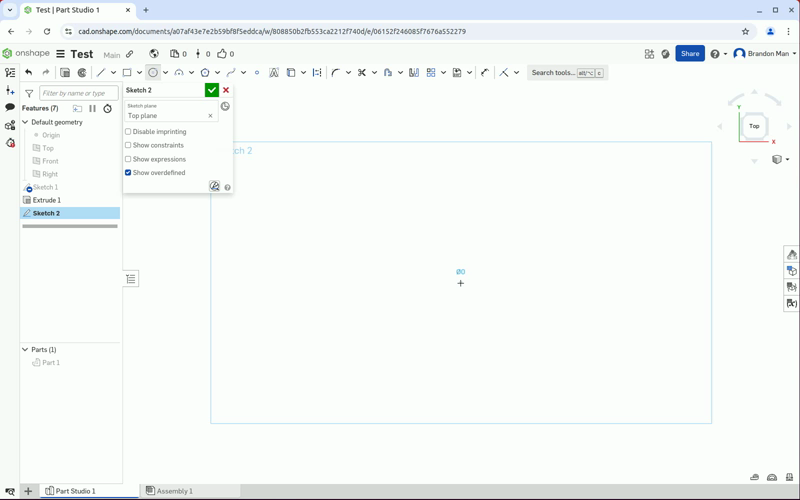
mouse_move(511, 282)
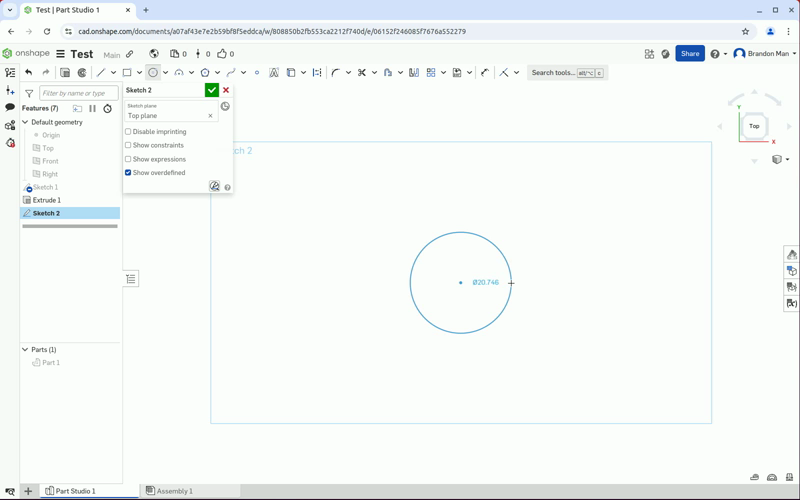
click(511, 282)
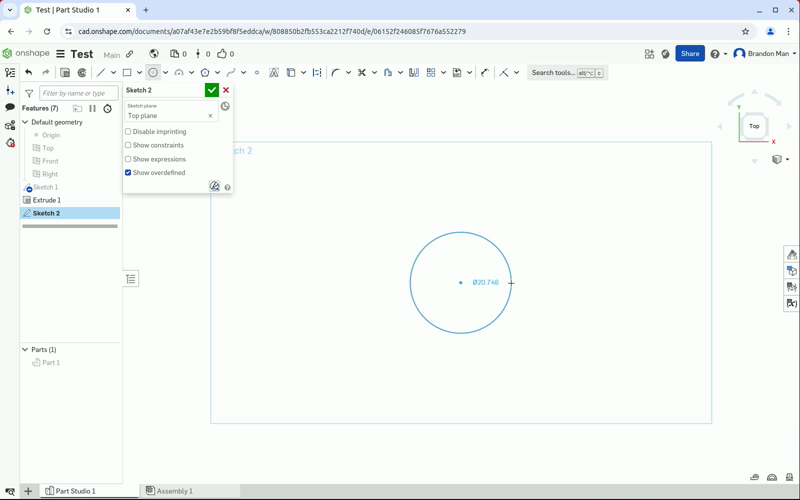
key(esc)
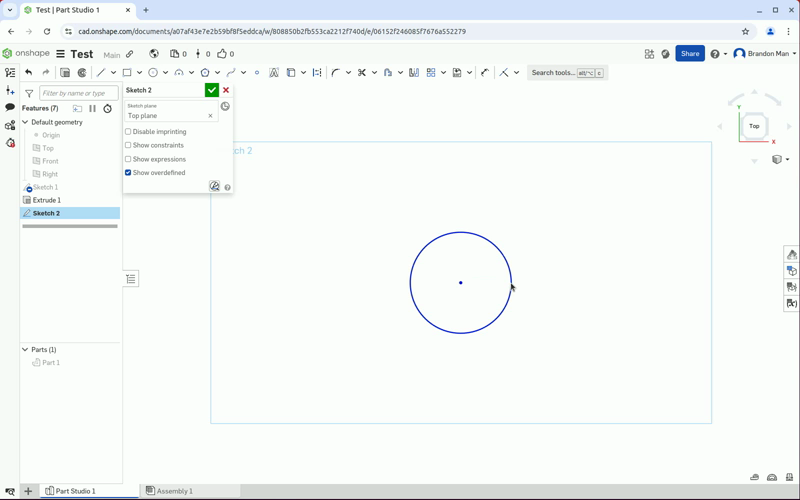
key(c)
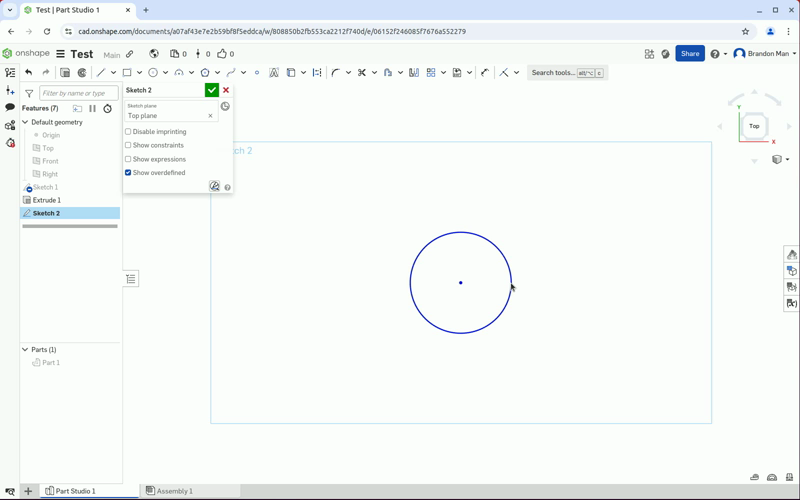
key_down(shift)
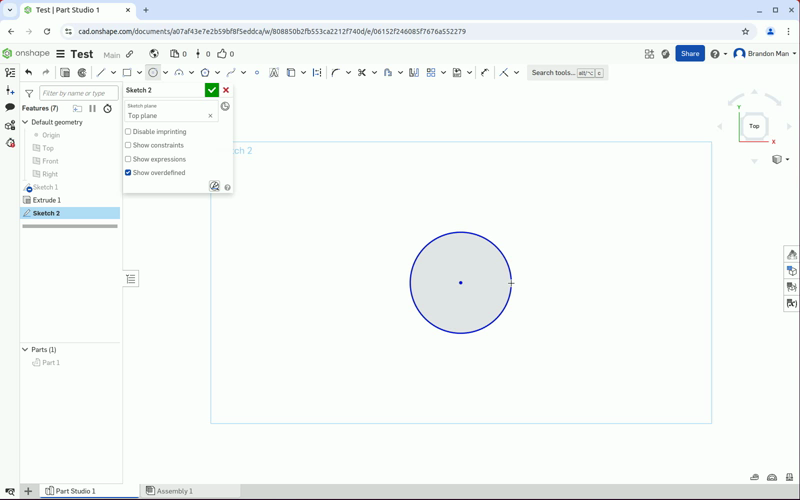
mouse_move(460, 282)
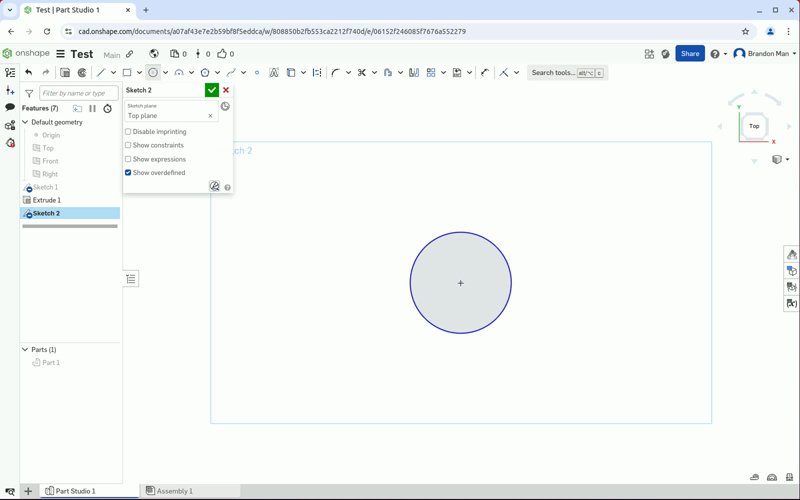
click(460, 282)
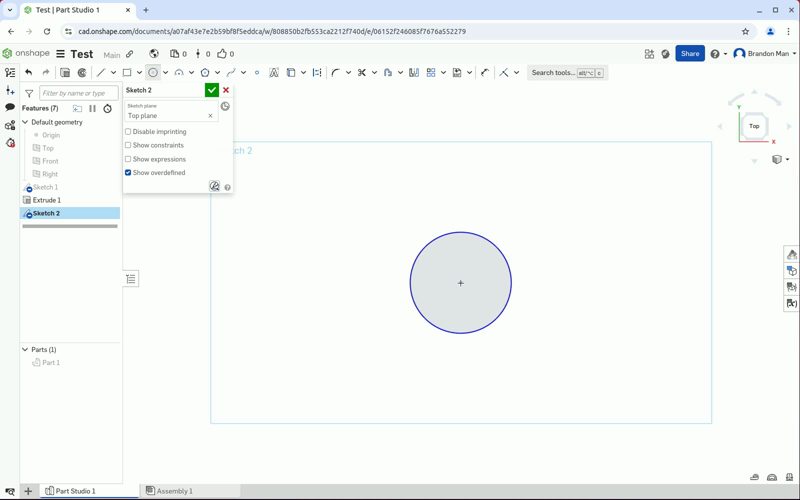
key_up(shift)
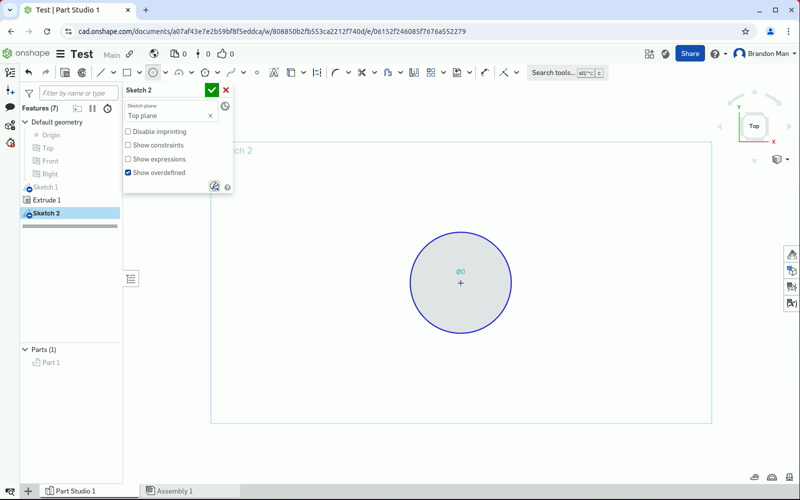
mouse_move(486, 282)
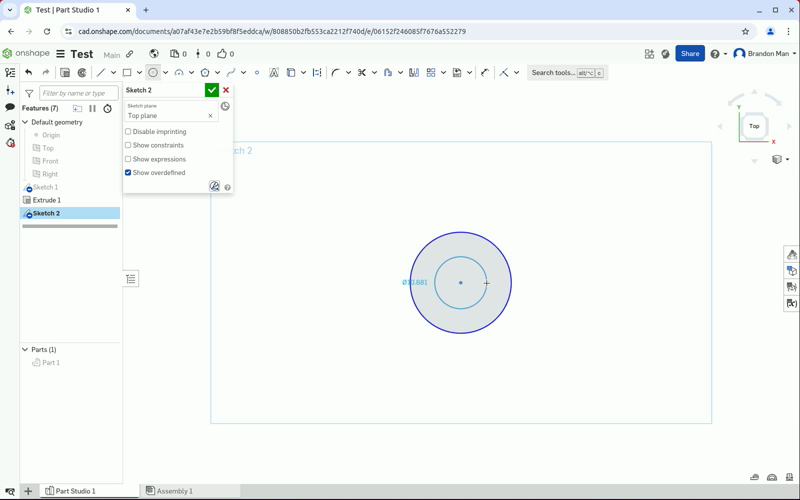
click(486, 282)
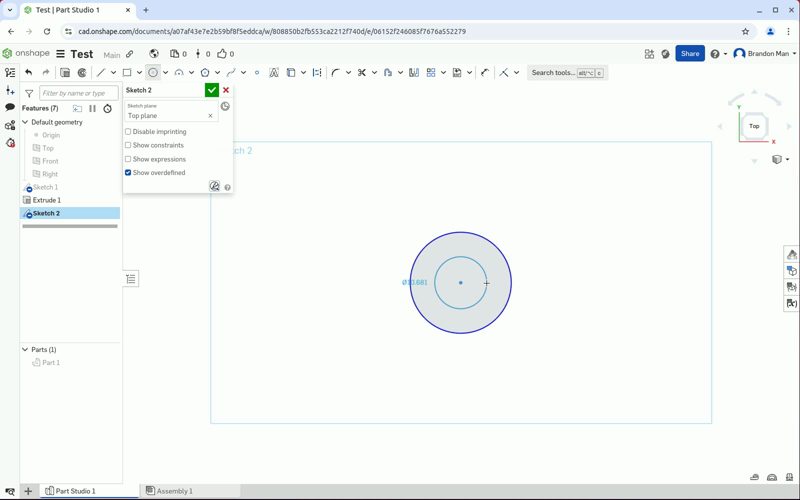
key(esc)
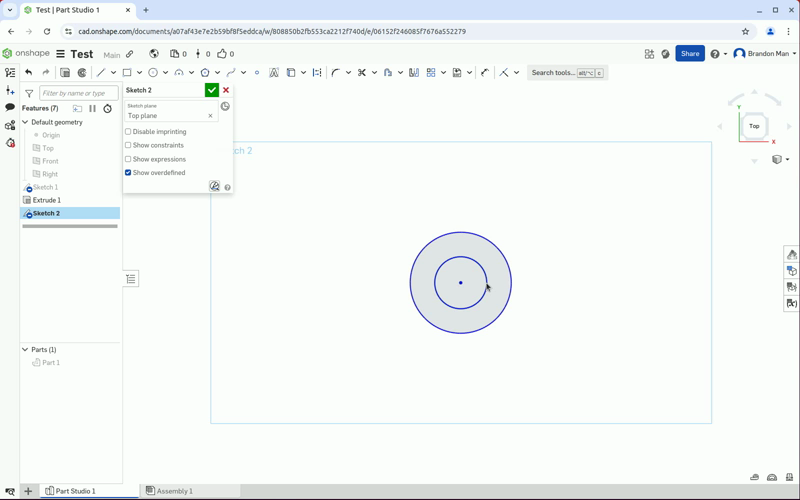
mouse_move(421, 262)
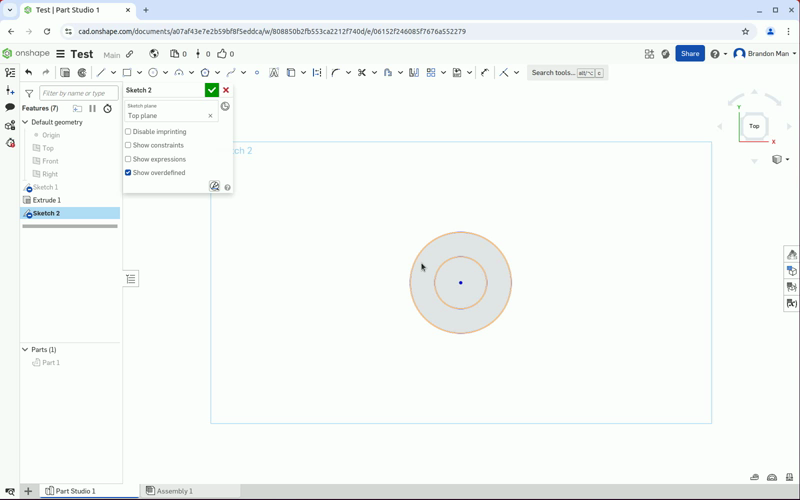
click(421, 262)
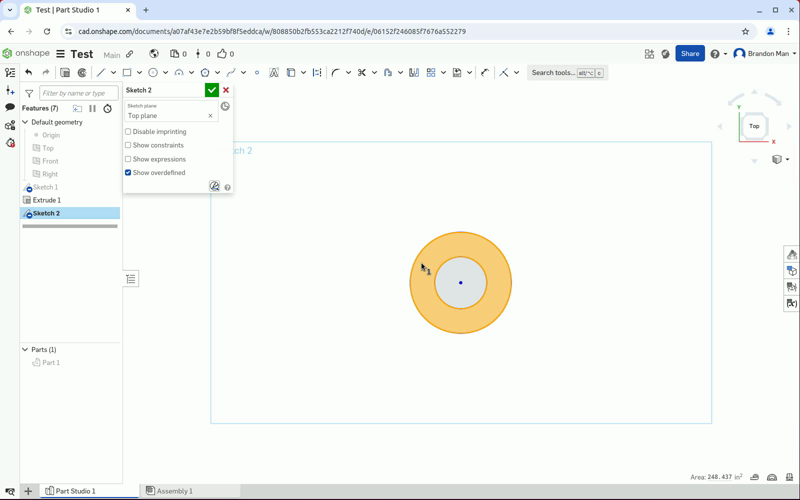
mouse_move(73, 352)
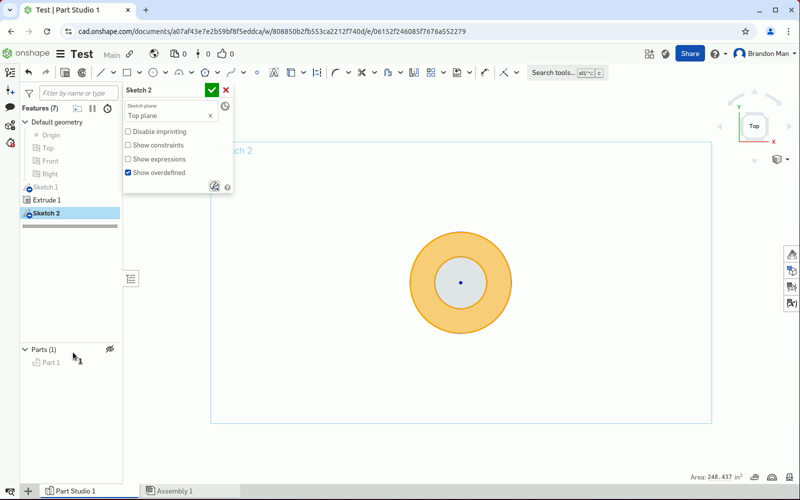
key(shift+y)
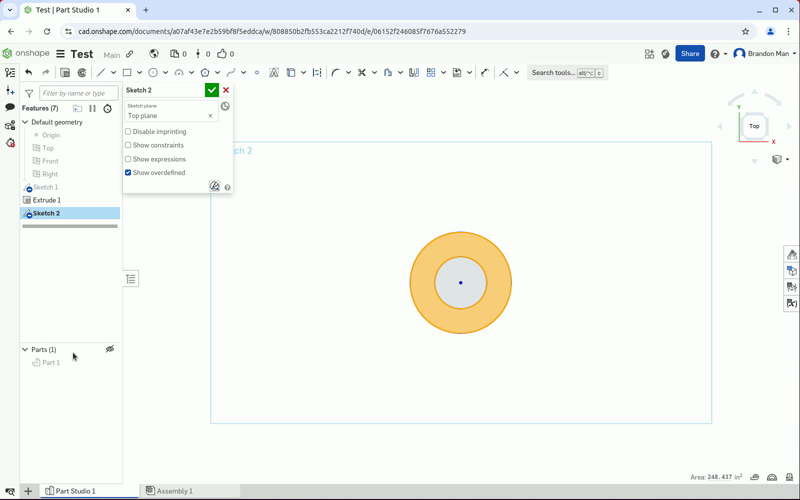
key(shift+e)
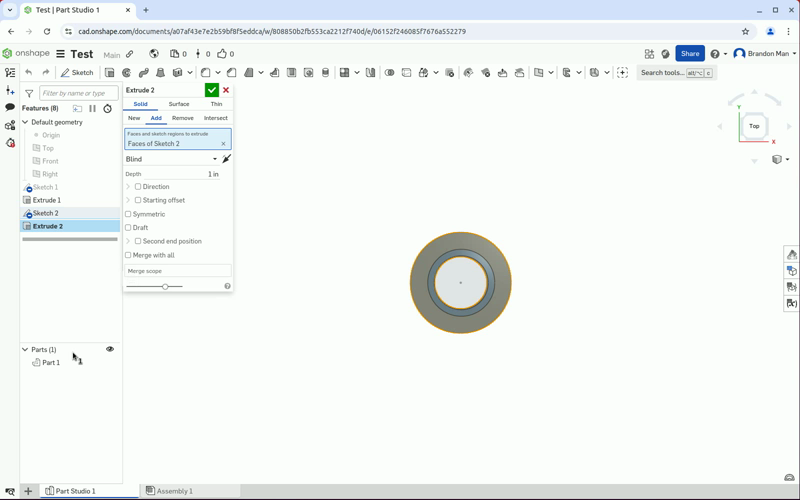
mouse_move(143, 106)
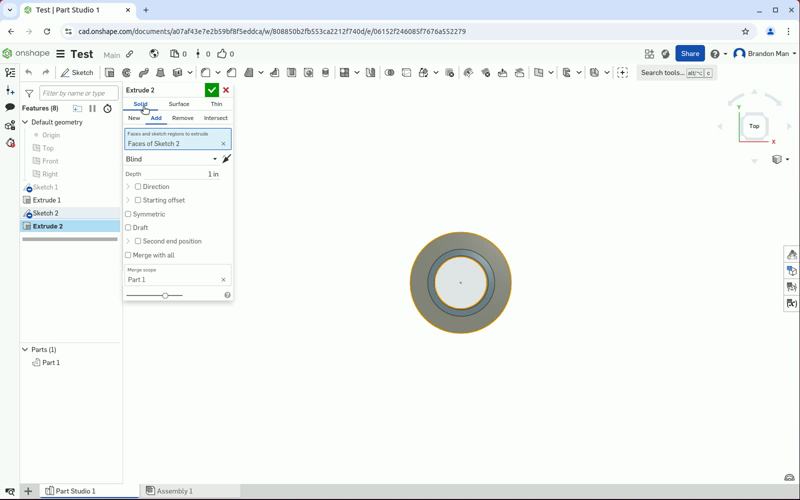
click(143, 106)
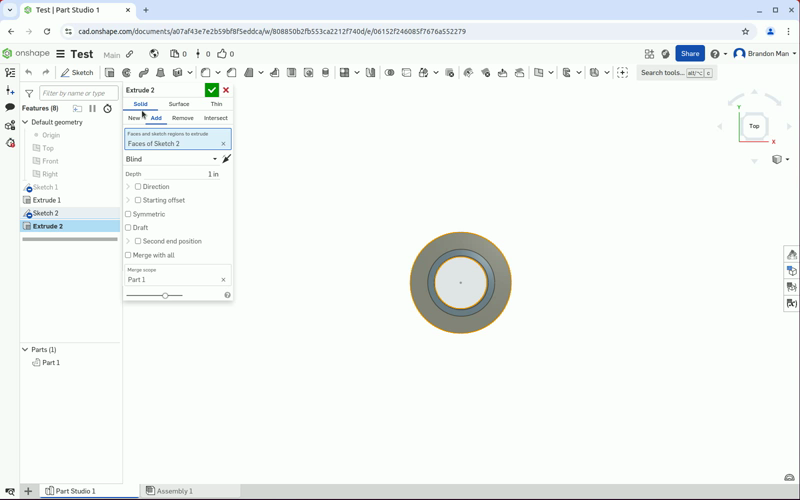
mouse_move(137, 120)
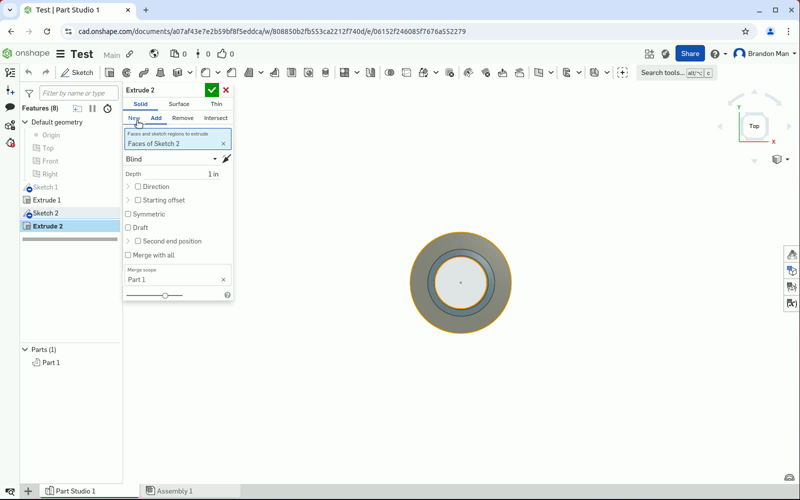
click(137, 120)
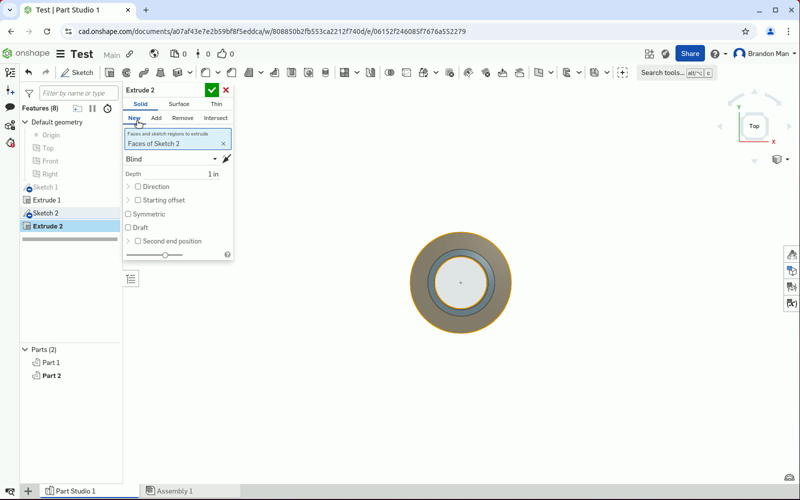
key(tab, 4)
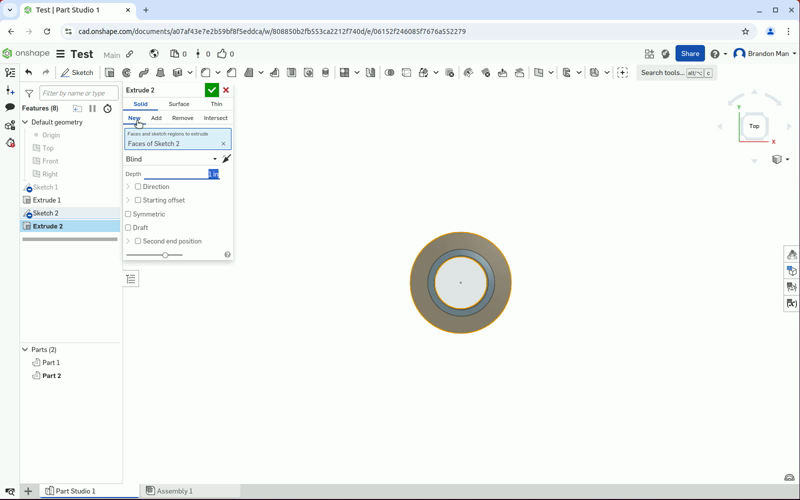
text(-6.018)
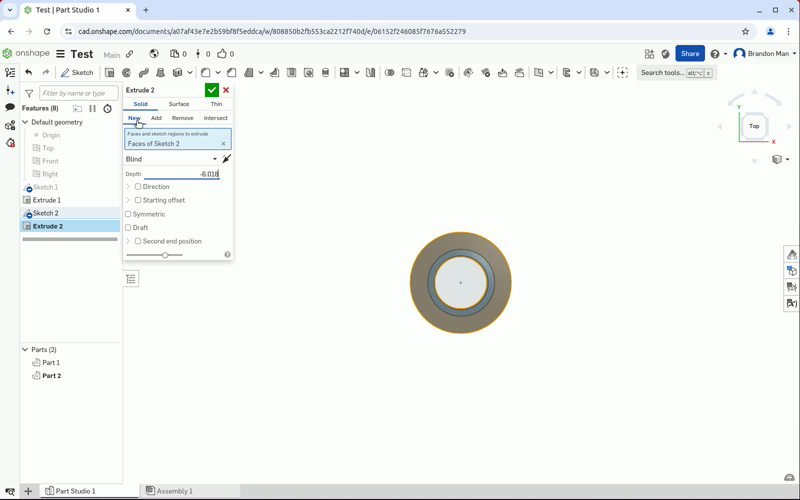
key(enter)
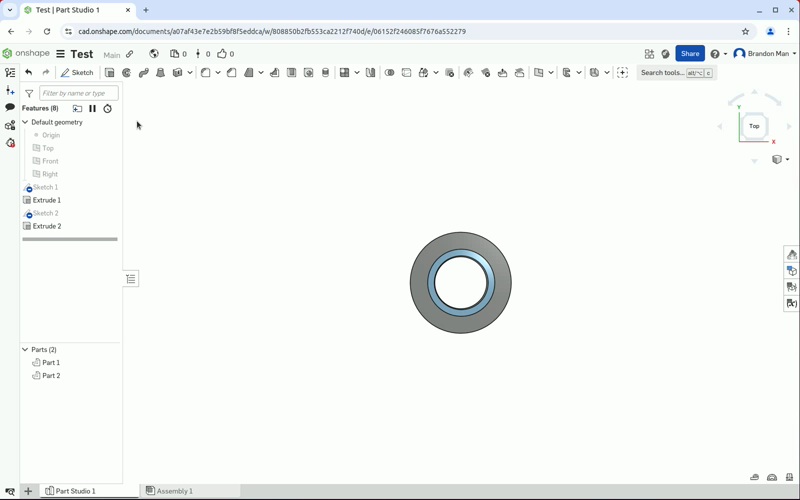
key(shift+h)
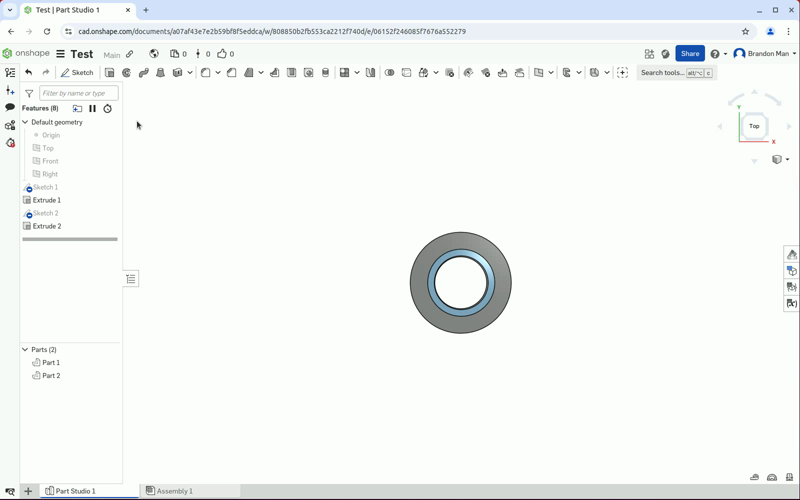
key(shift+h)
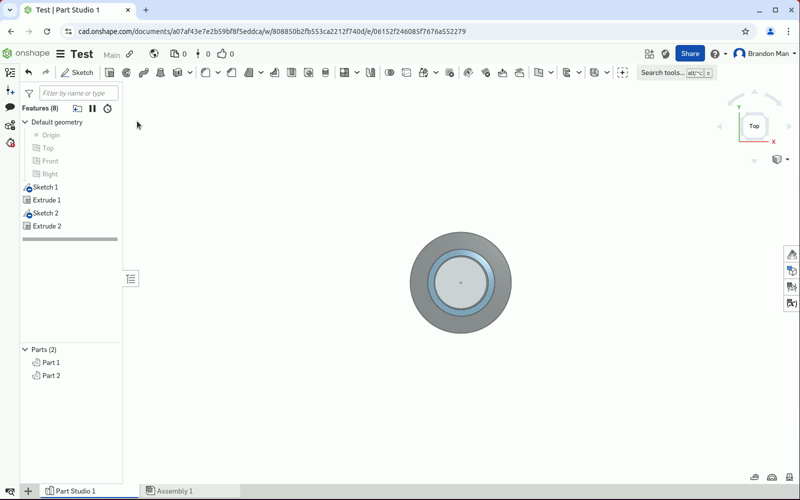
key(shift+7)
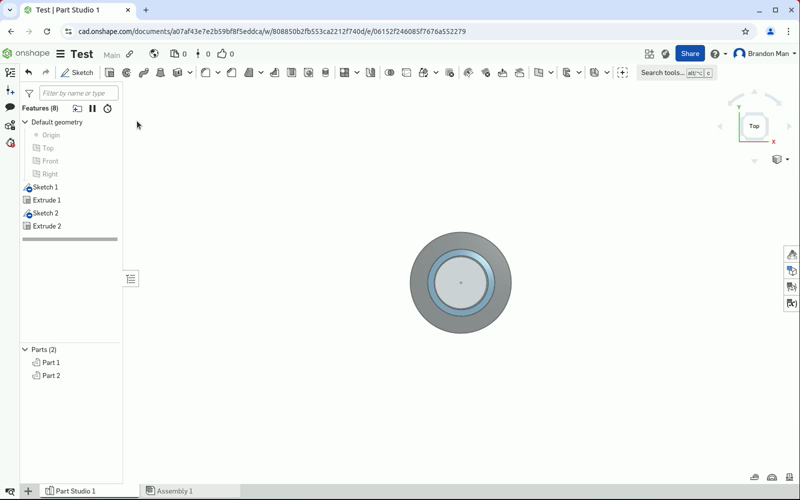
key(up, 3)
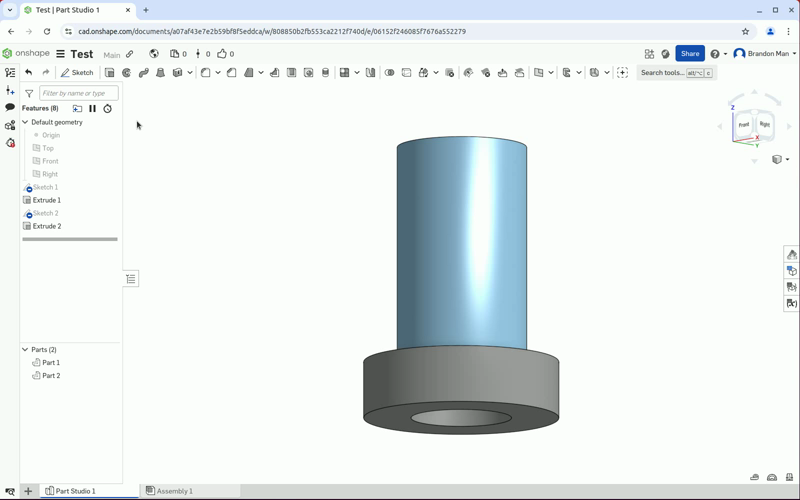
key(left, 3)
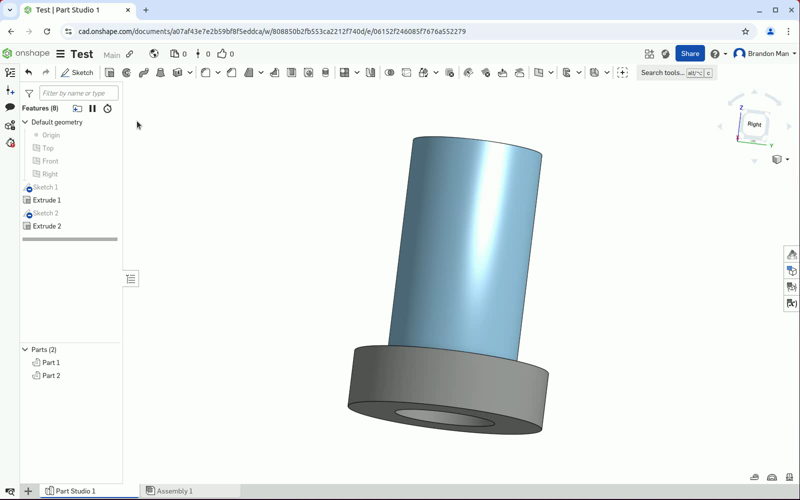
key(right, 3)
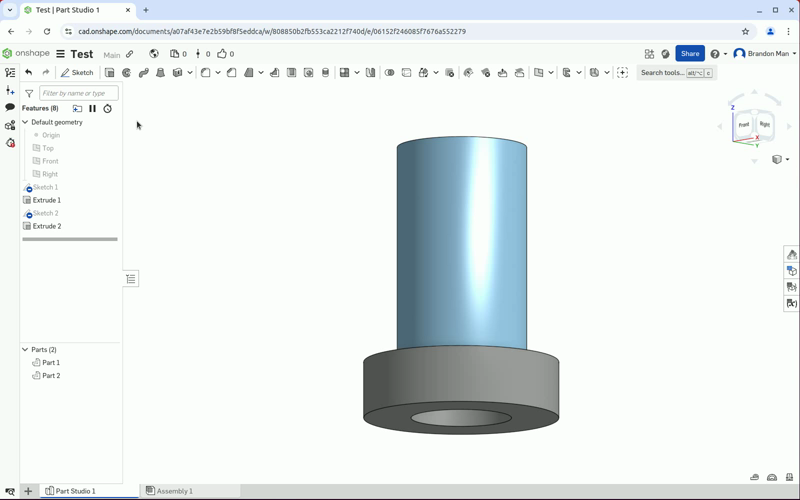
key(down, 3)
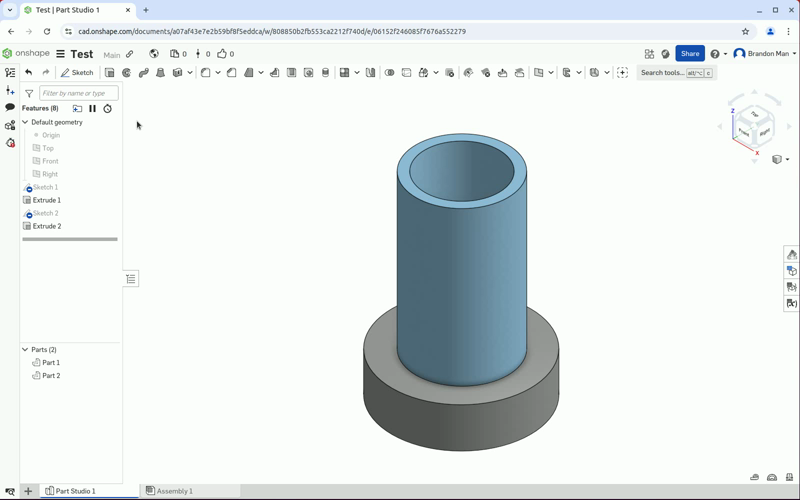
mouse_move(73, 189)
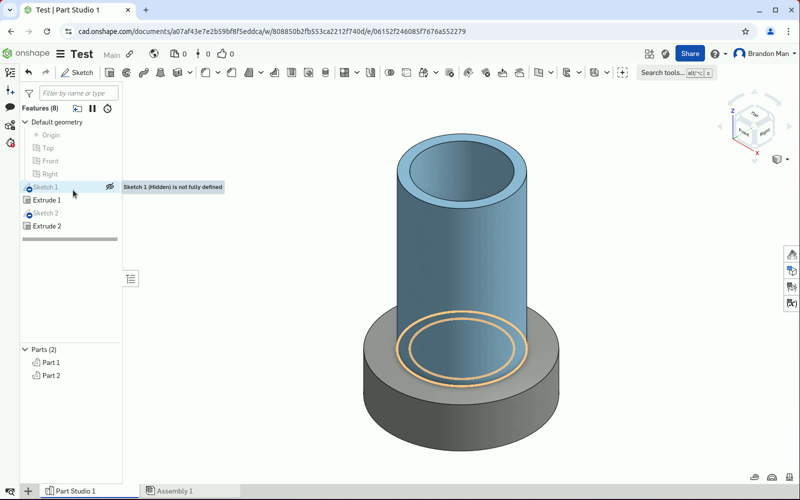
click(73, 189)